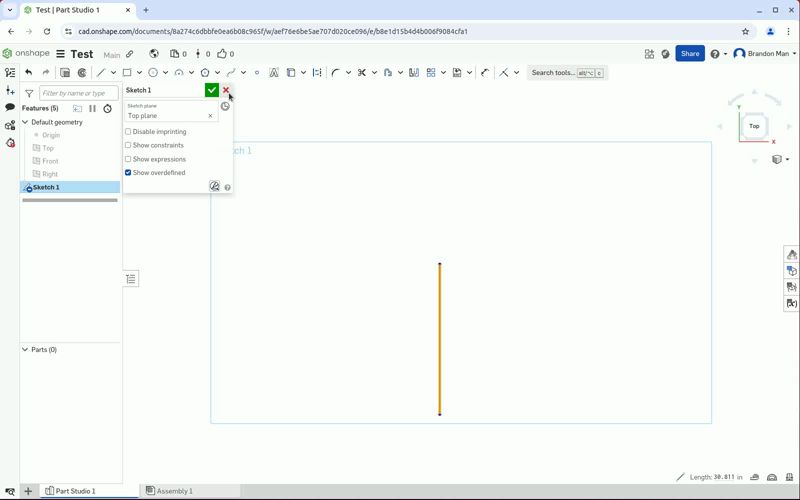
key(shift+h)
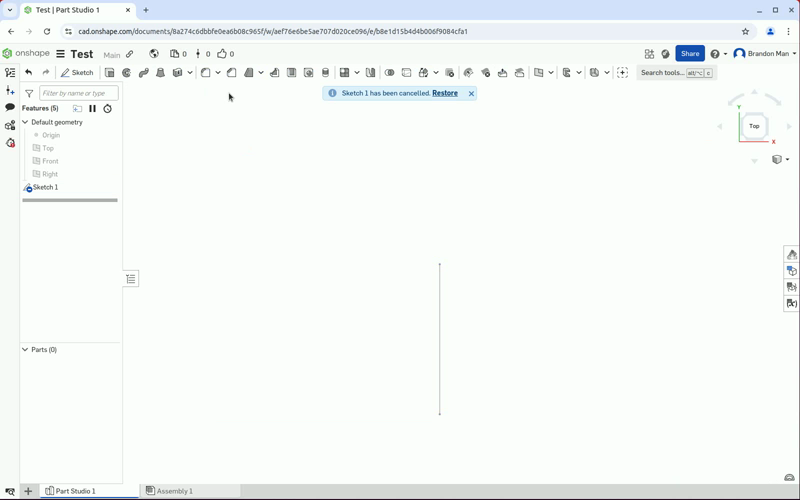
key(shift+s)
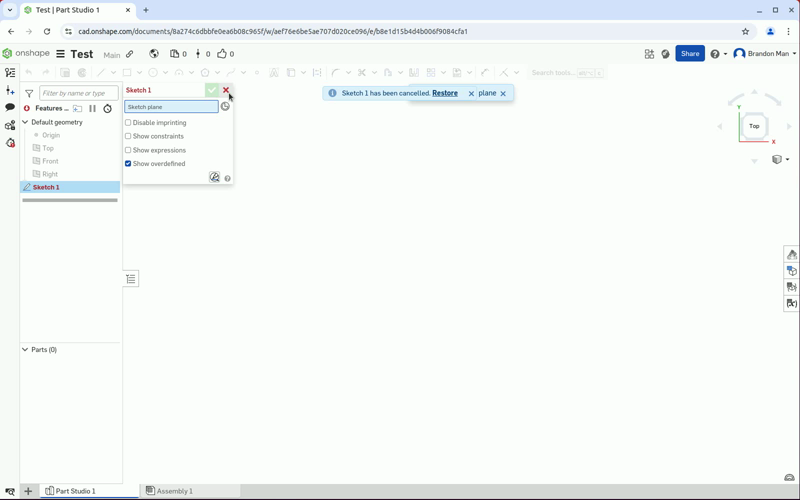
mouse_move(73, 150)
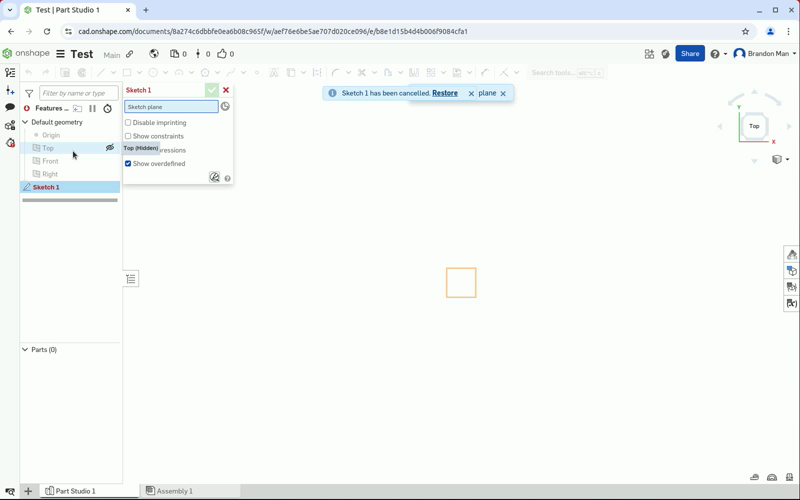
click(73, 150)
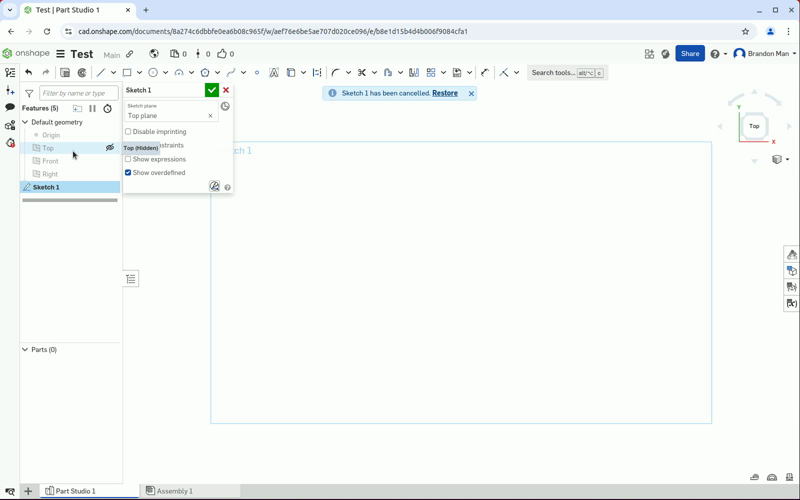
mouse_move(73, 352)
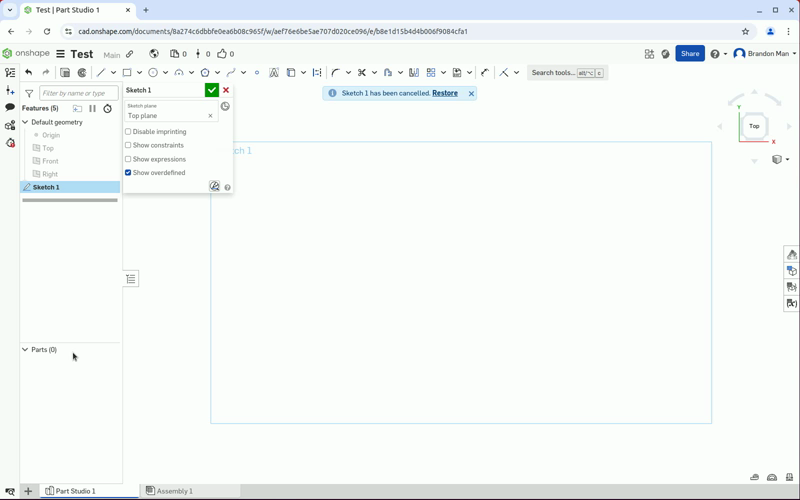
key(y)
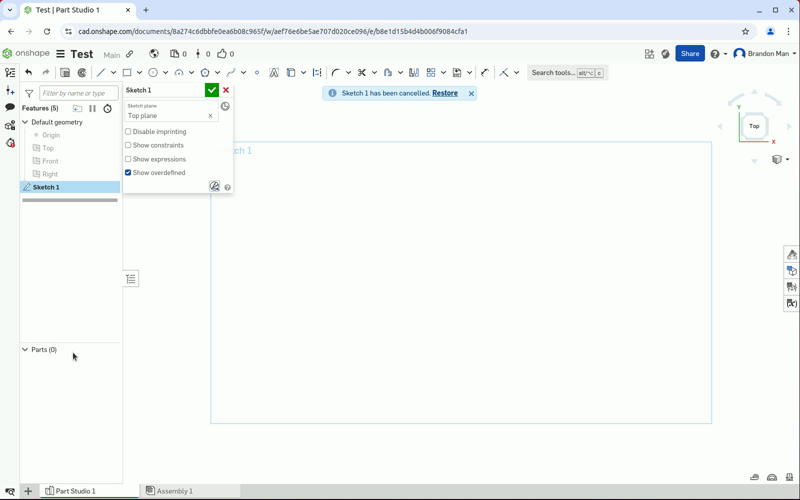
key(a)
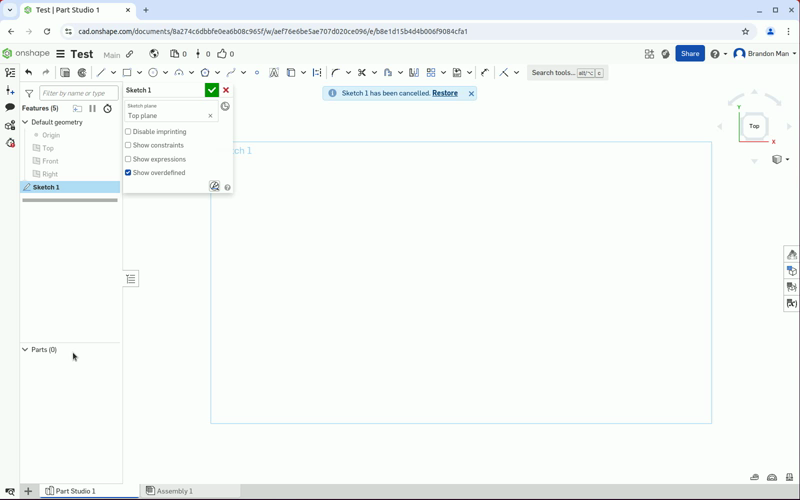
key_down(shift)
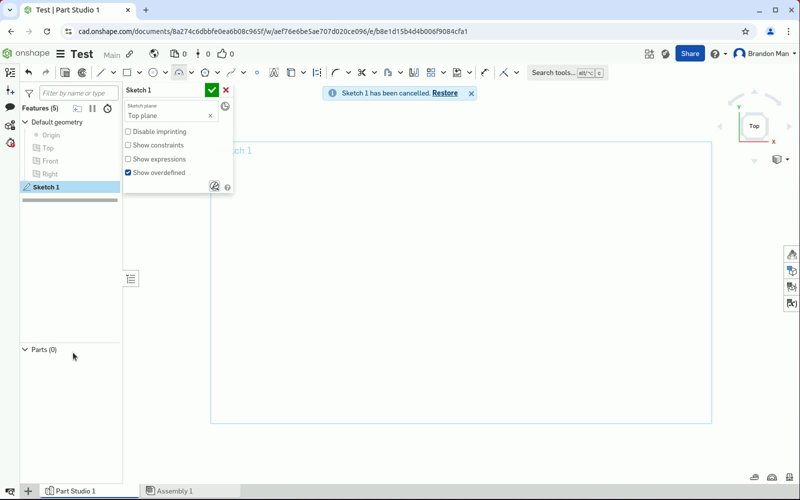
mouse_move(393, 362)
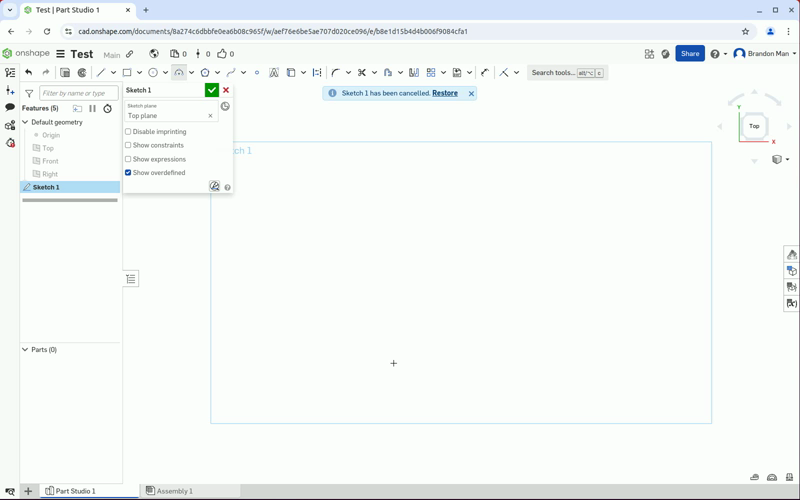
click(393, 362)
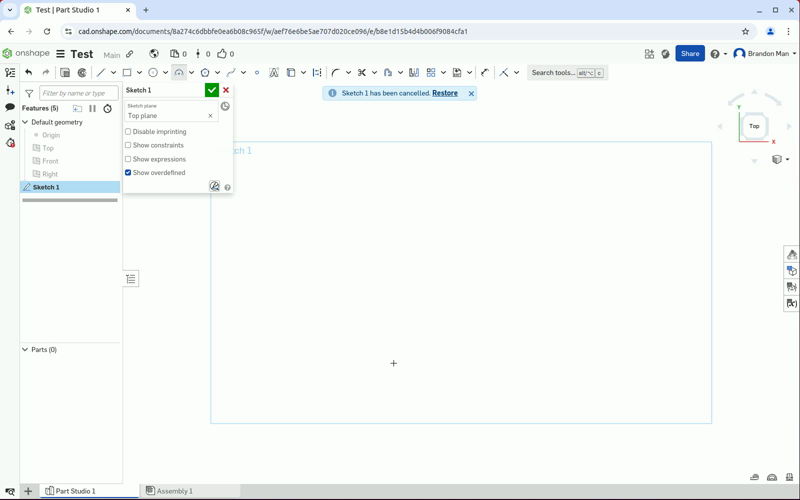
key_up(shift)
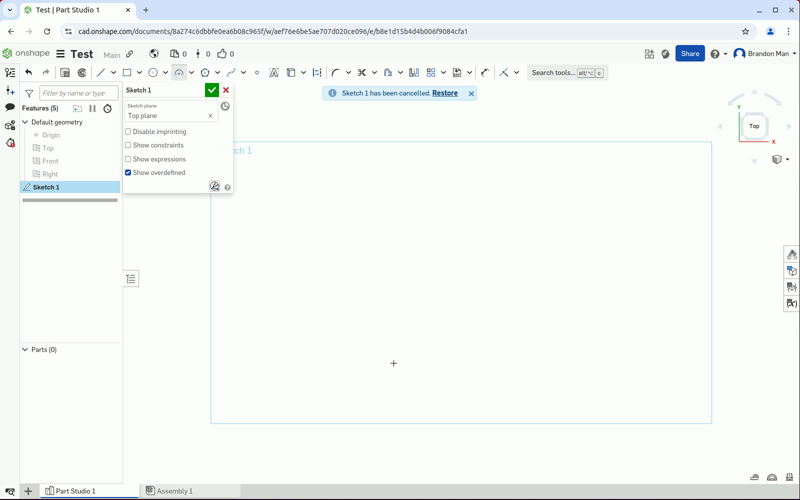
key_down(shift)
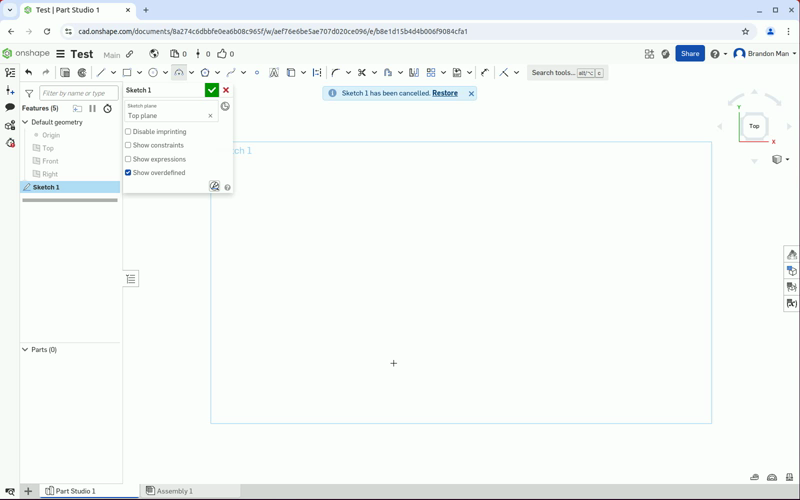
mouse_move(427, 395)
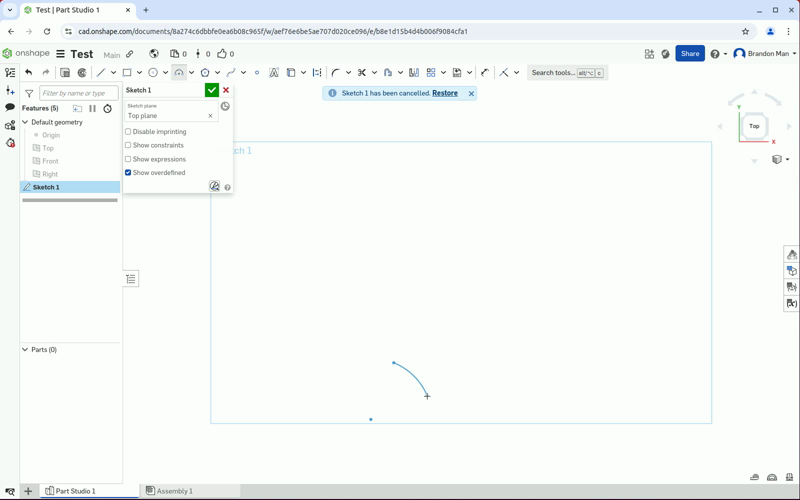
click(427, 395)
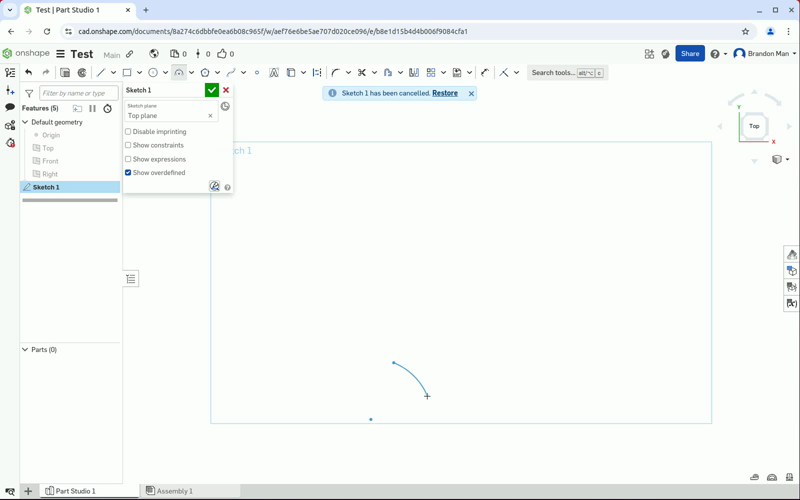
mouse_move(403, 386)
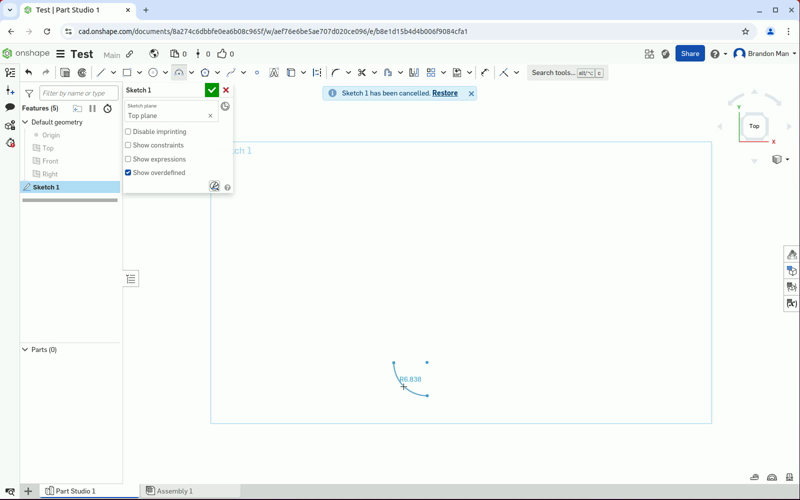
click(403, 386)
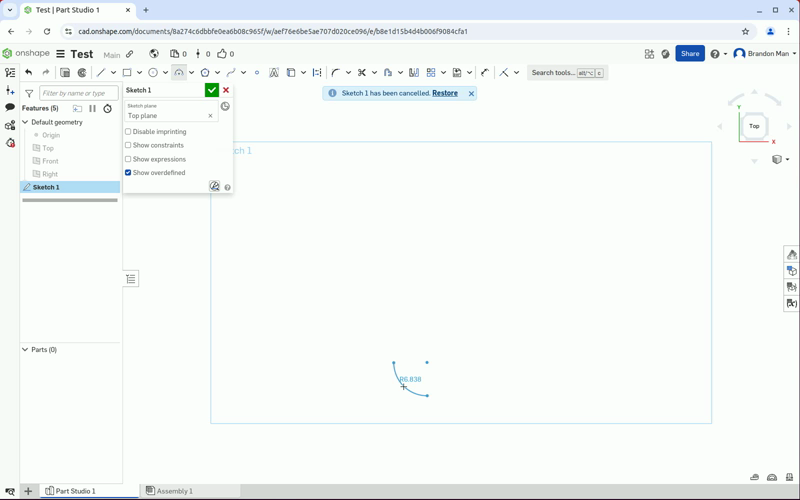
key_up(shift)
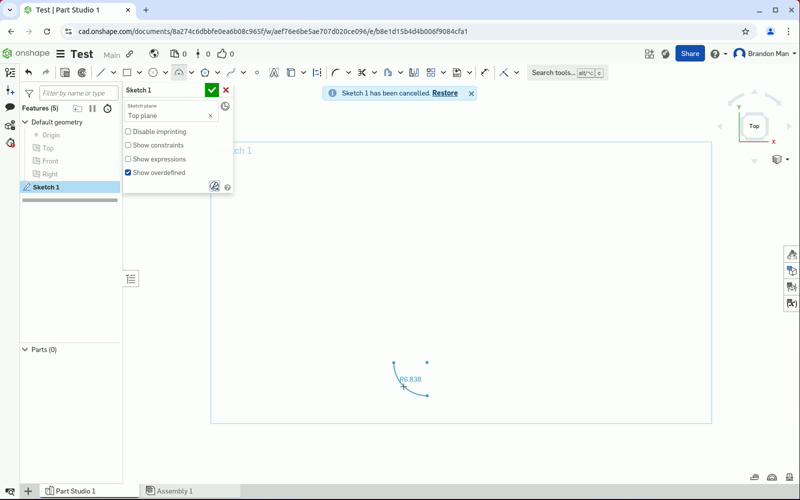
key(esc)
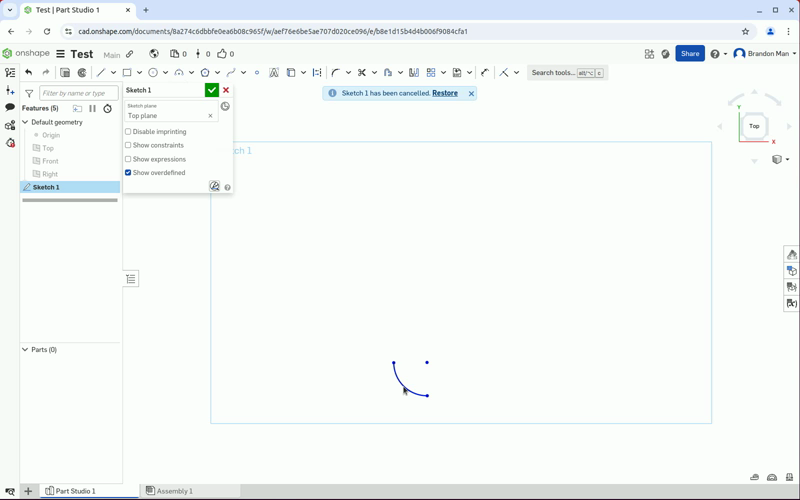
key(l)
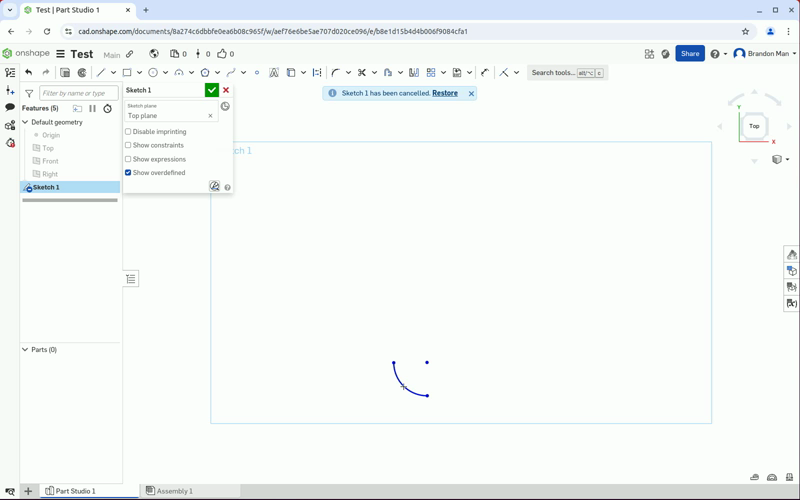
mouse_move(427, 395)
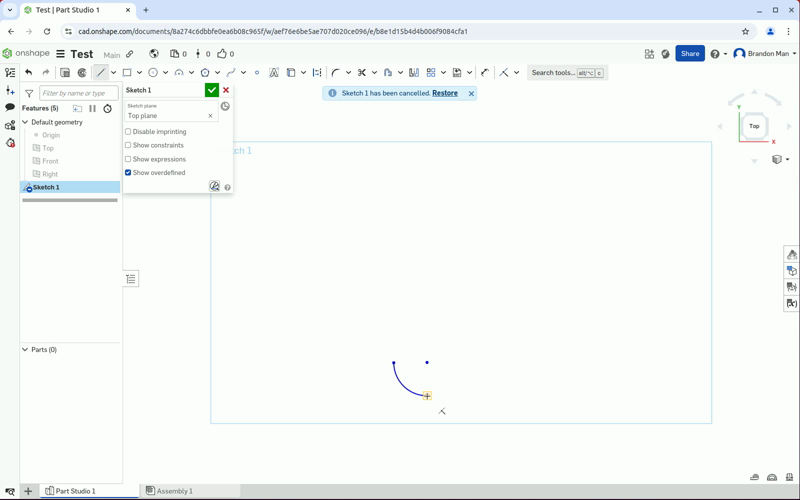
click(427, 395)
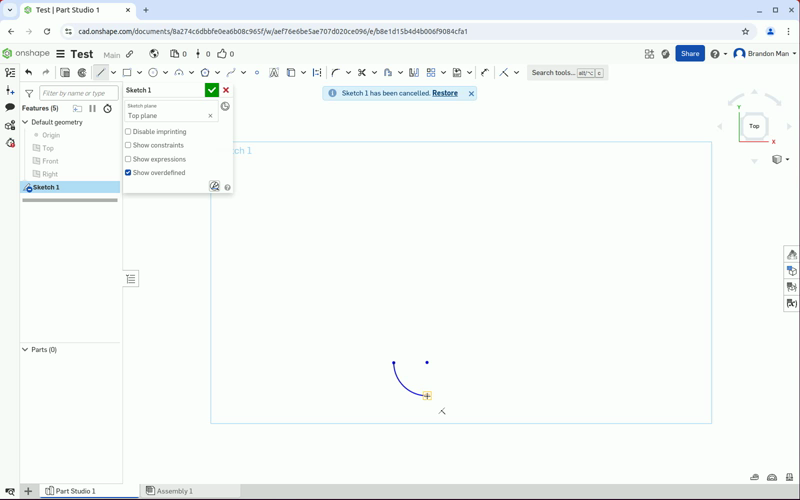
key_down(shift)
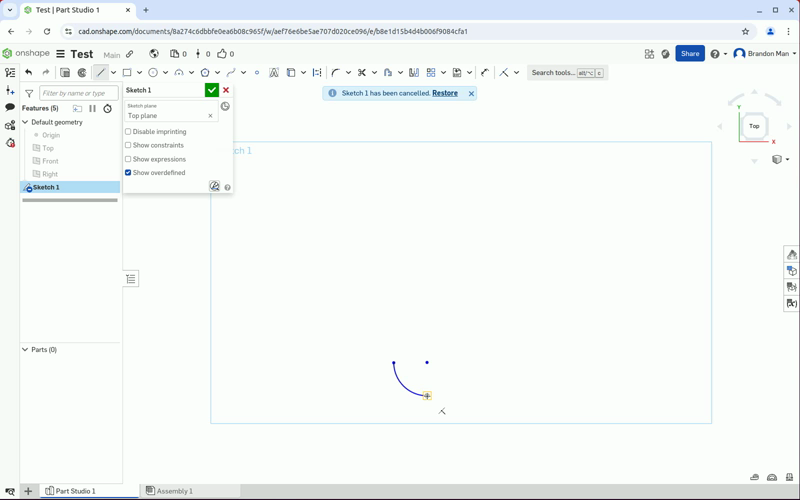
mouse_move(493, 395)
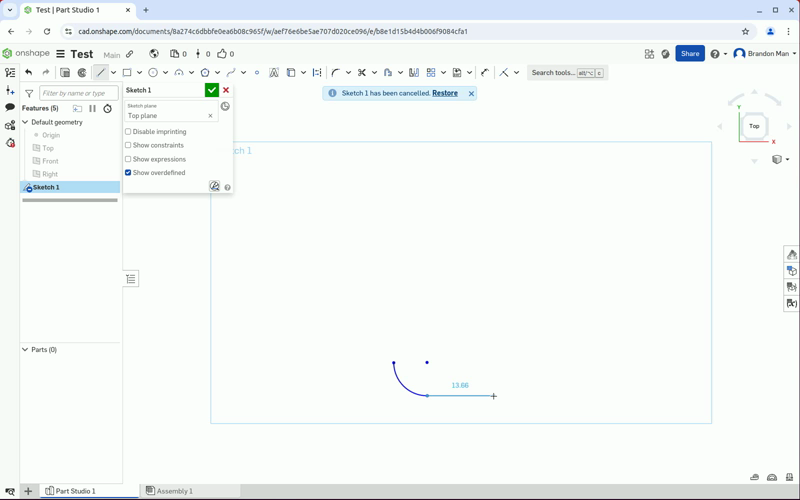
click(493, 395)
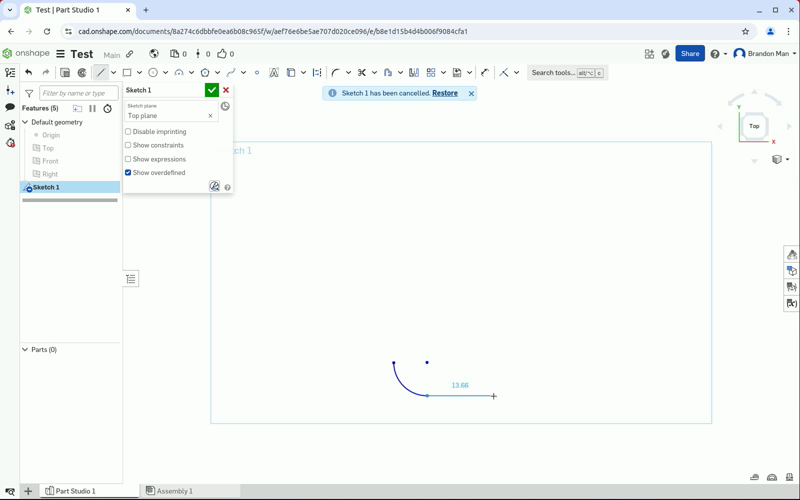
key_up(shift)
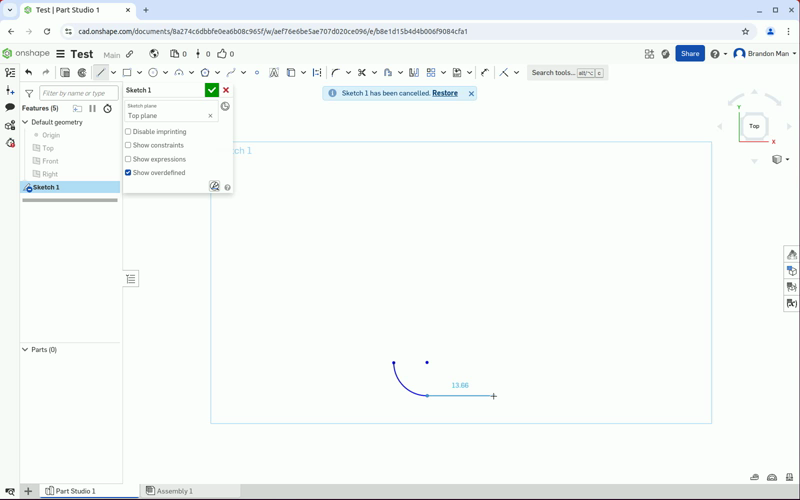
key(esc)
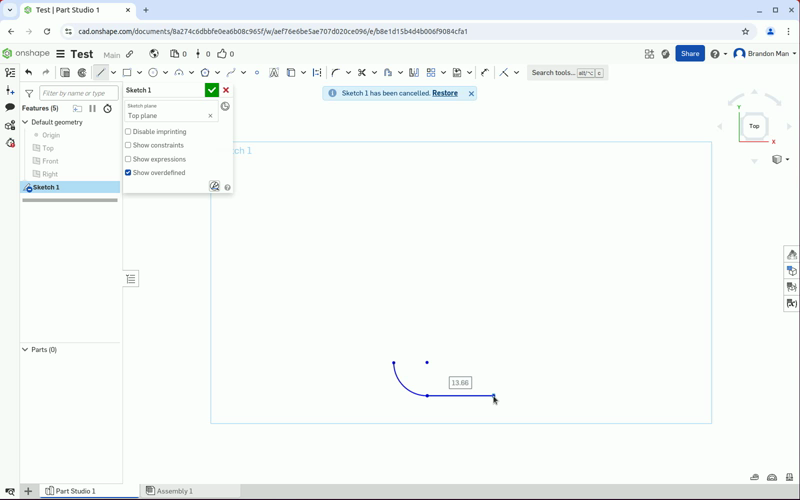
key(a)
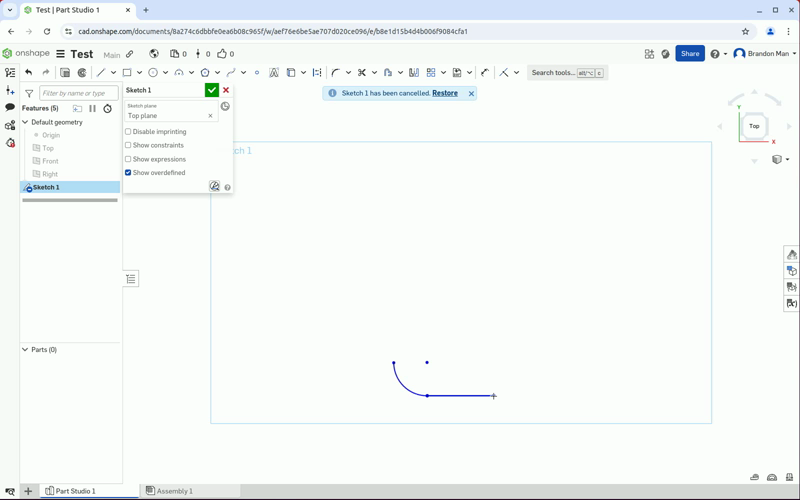
mouse_move(493, 395)
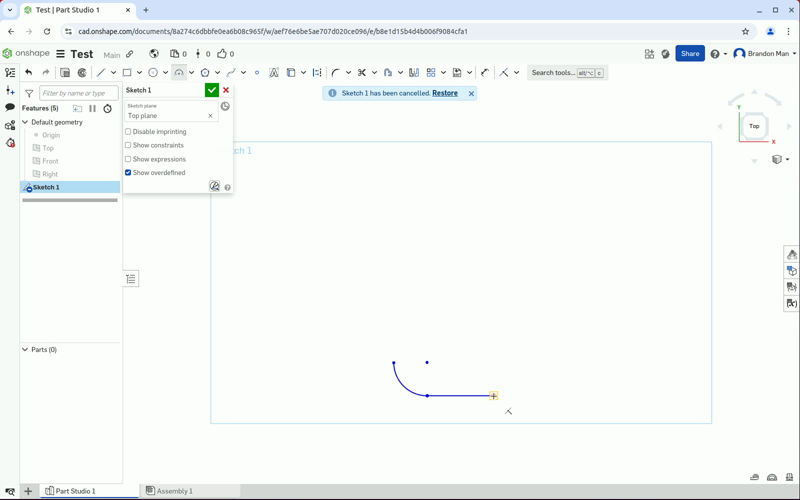
click(493, 395)
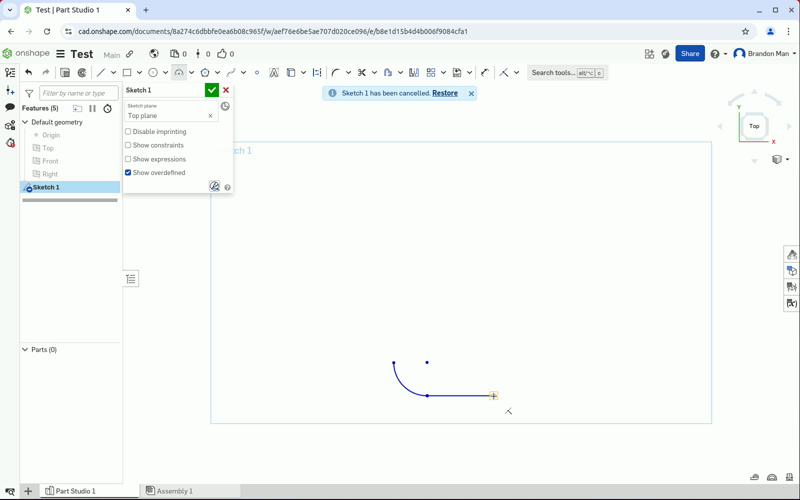
key_down(shift)
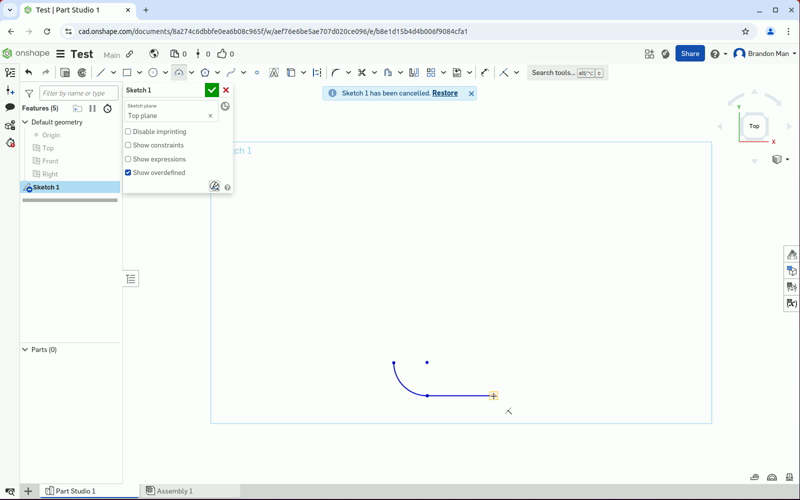
mouse_move(526, 362)
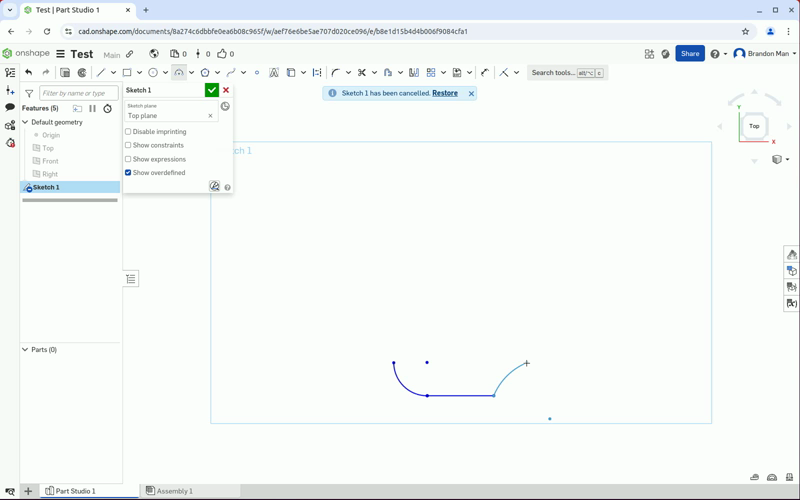
click(526, 362)
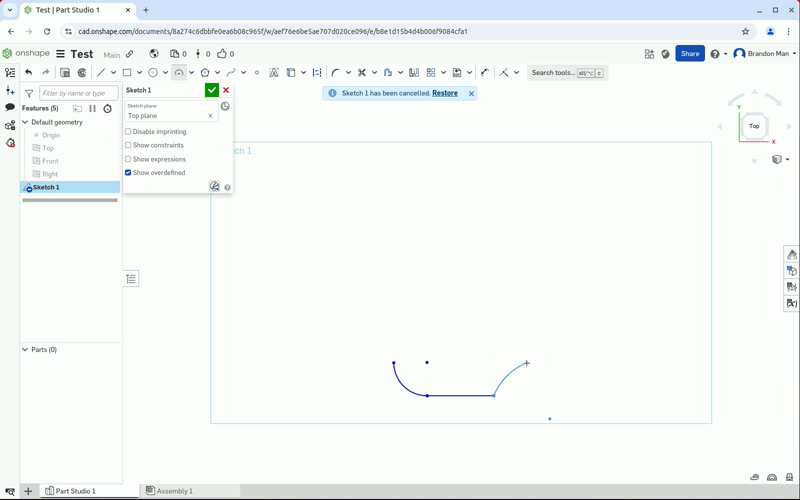
mouse_move(516, 386)
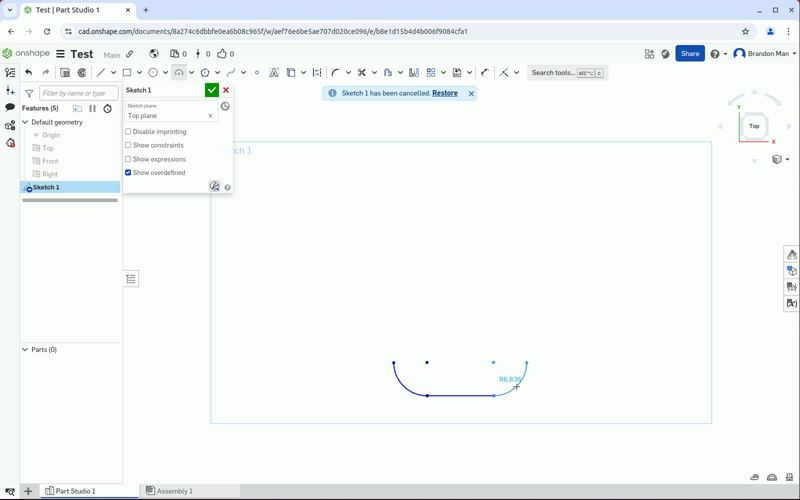
click(516, 386)
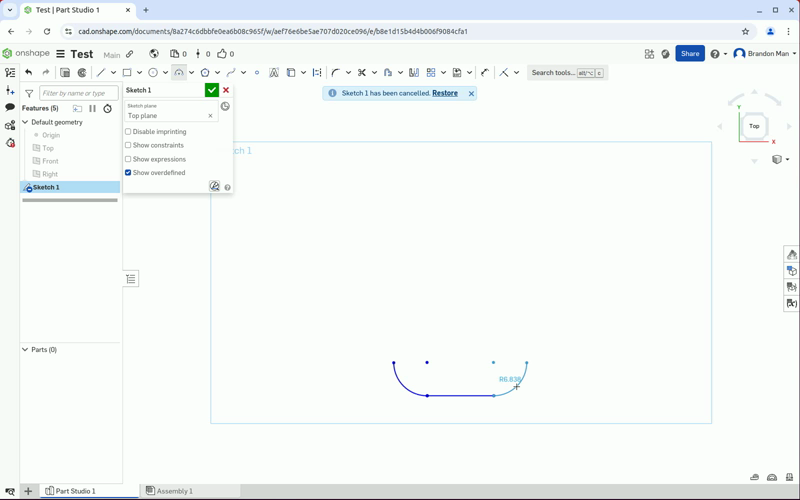
key_up(shift)
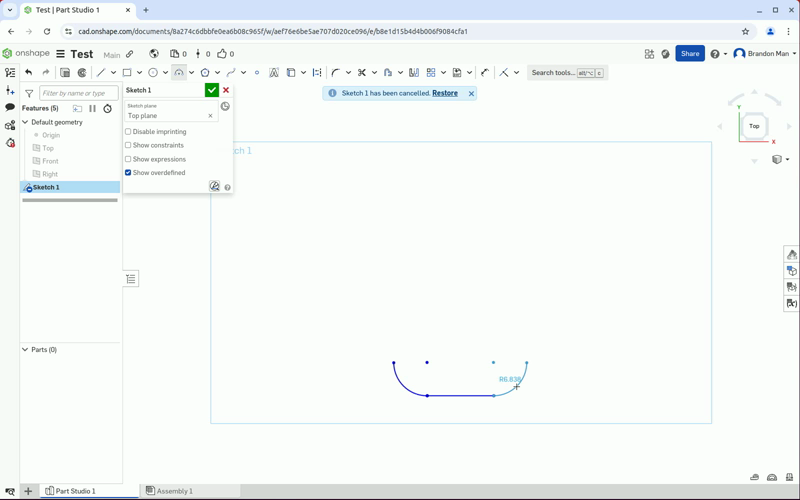
key(esc)
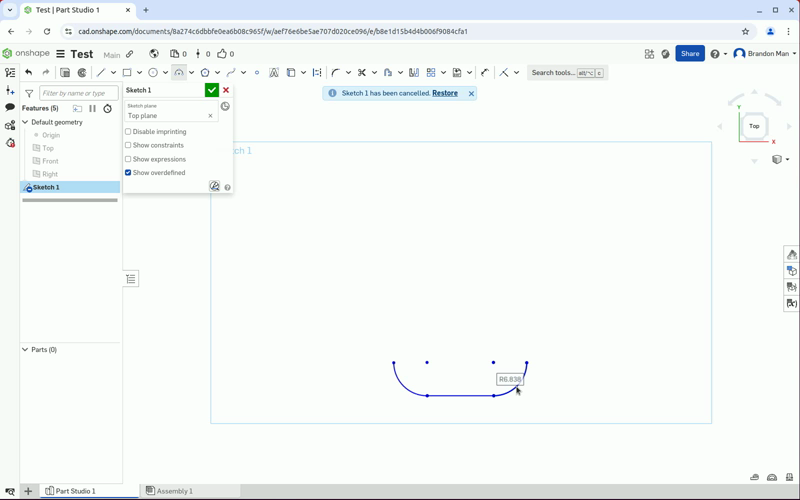
key(l)
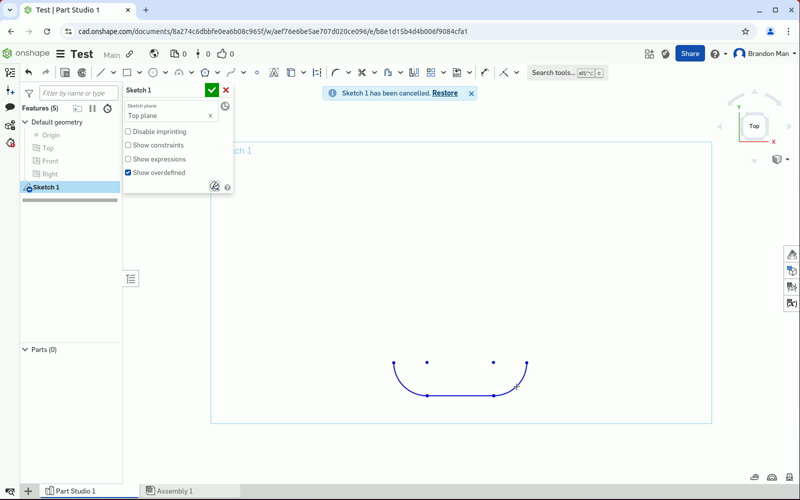
mouse_move(526, 362)
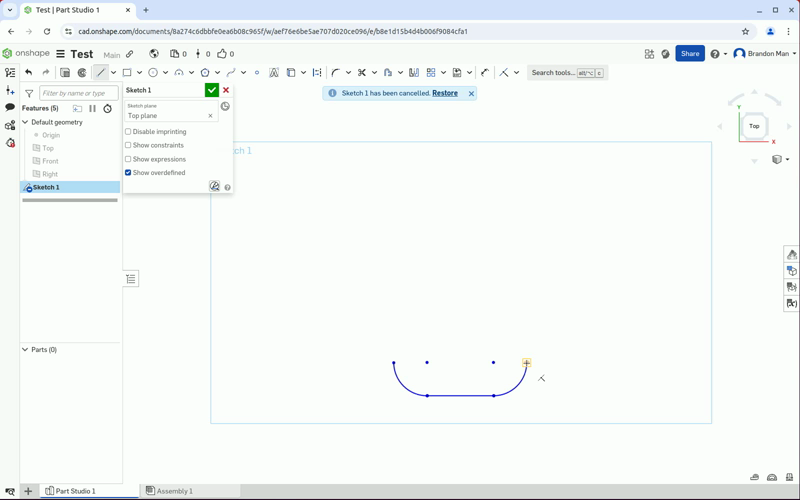
click(526, 362)
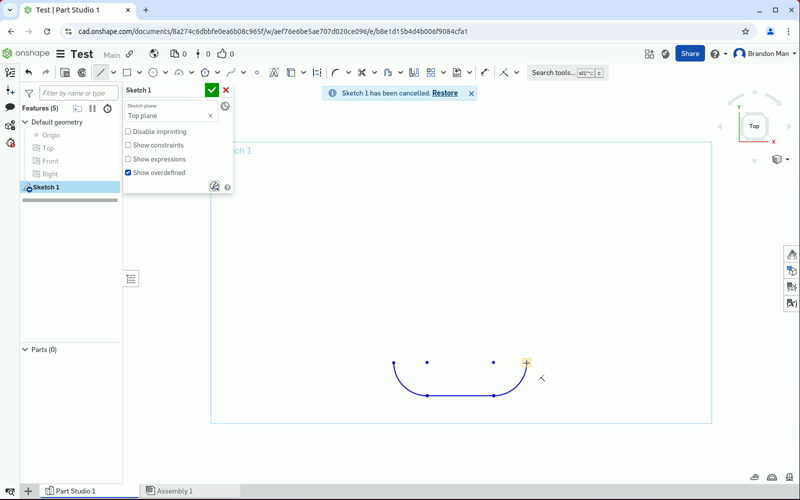
key_down(shift)
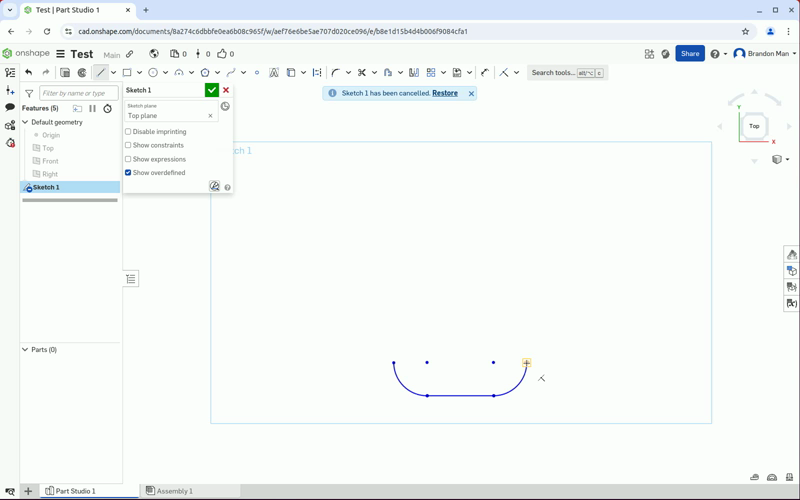
mouse_move(526, 196)
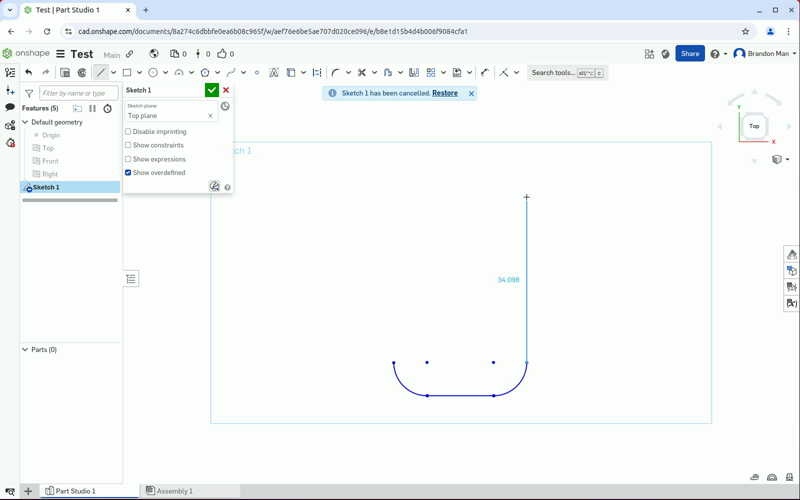
click(526, 196)
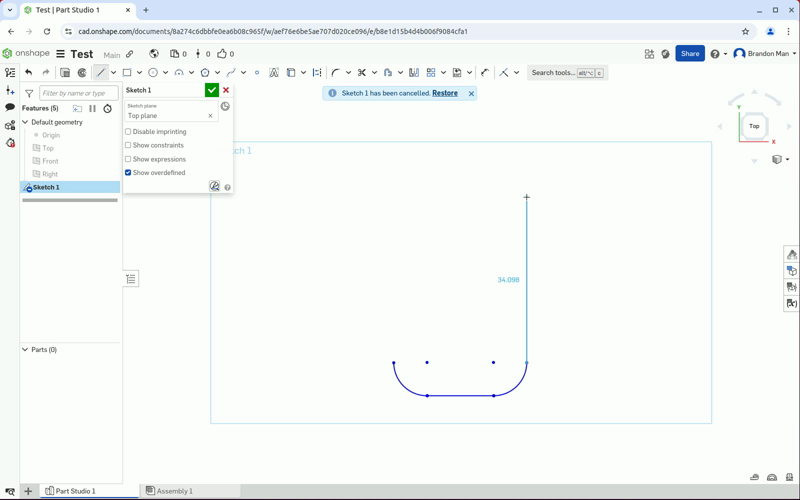
key_up(shift)
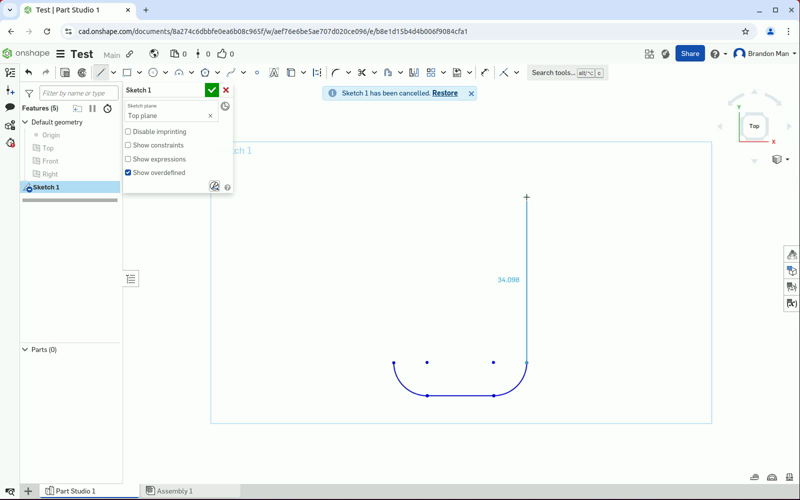
key_down(shift)
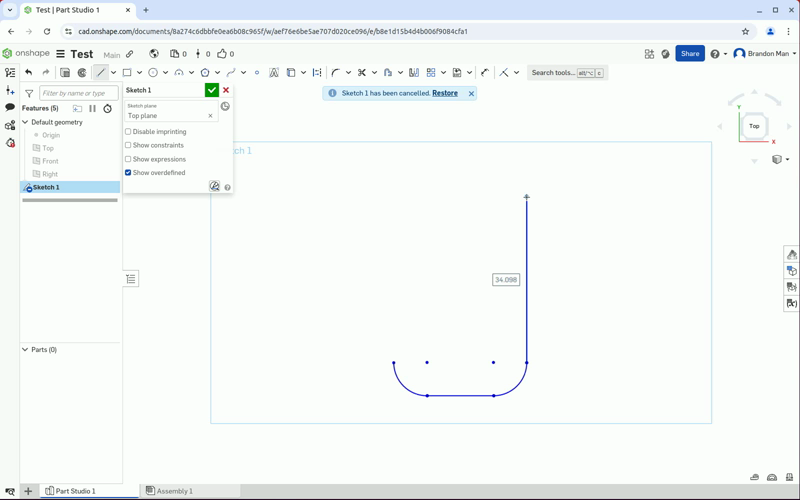
mouse_move(393, 196)
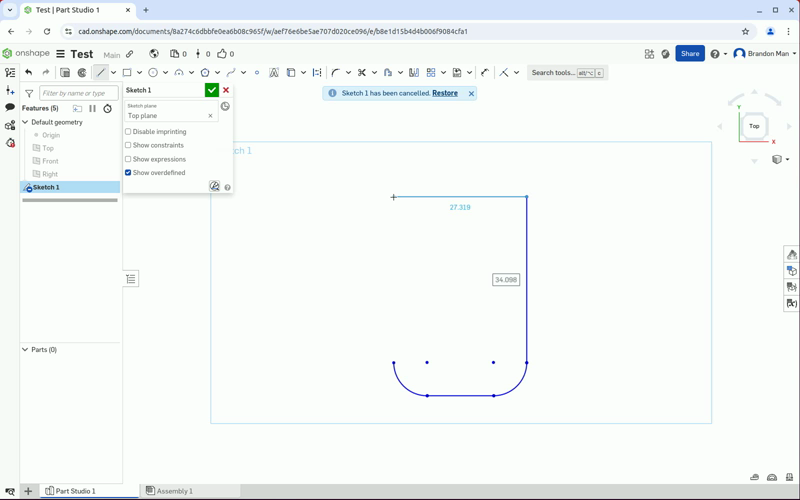
click(393, 196)
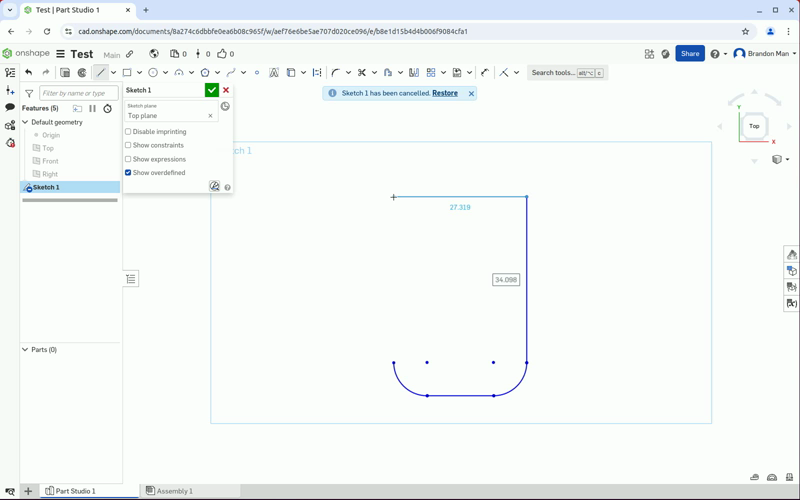
key_up(shift)
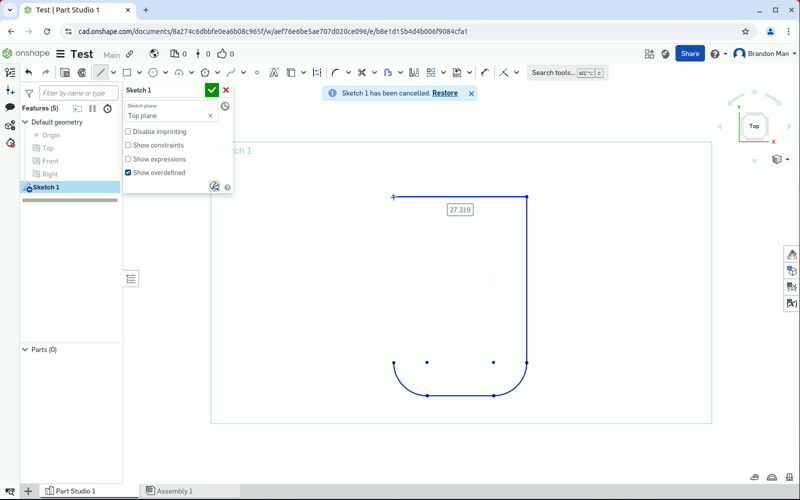
key_down(shift)
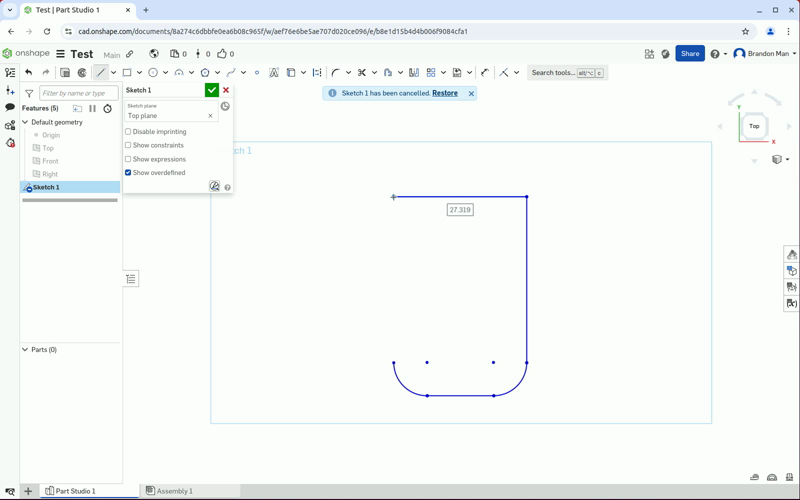
mouse_move(393, 362)
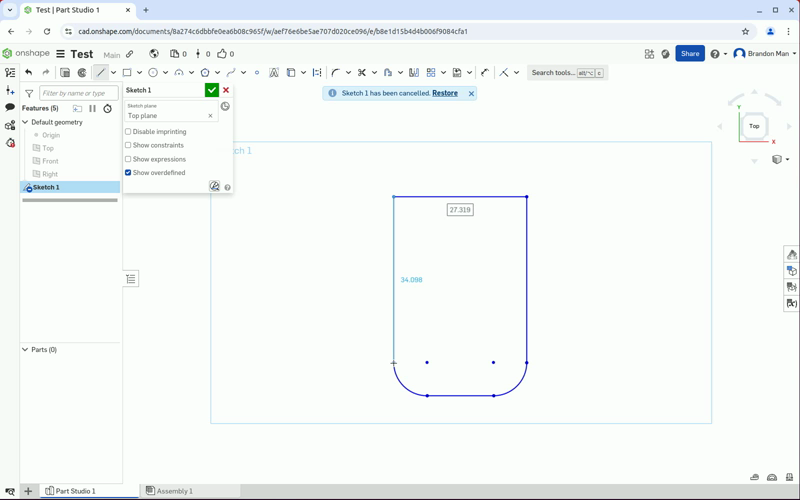
key_up(shift)
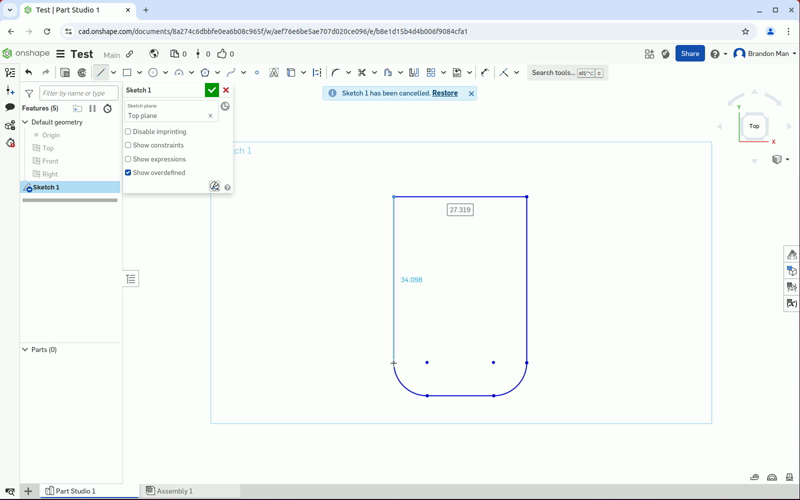
click(393, 362)
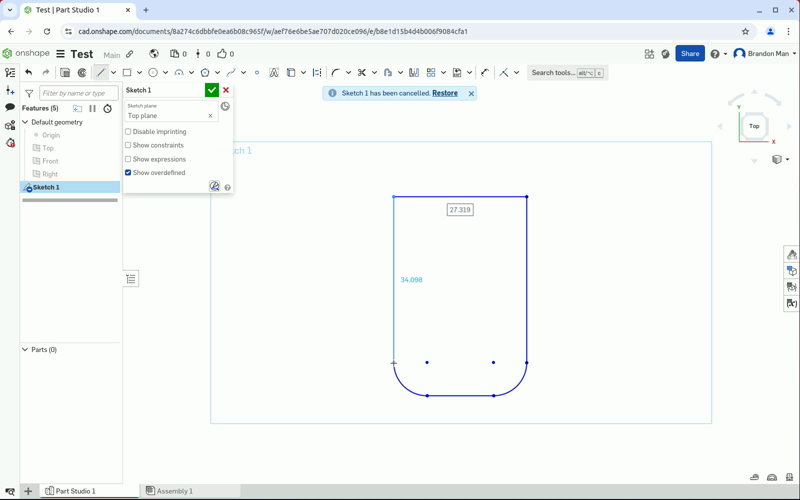
key(esc)
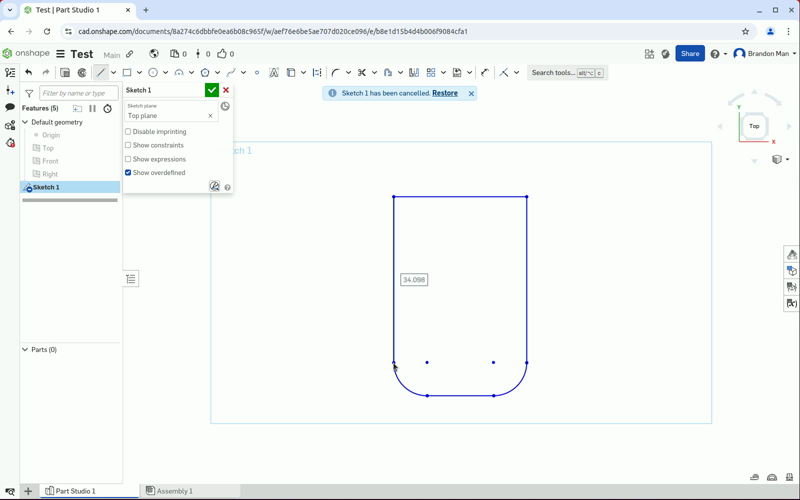
key(c)
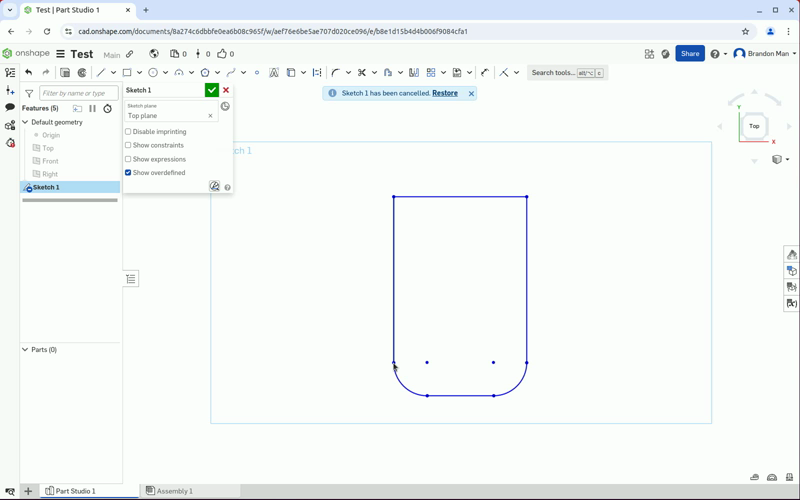
key_down(shift)
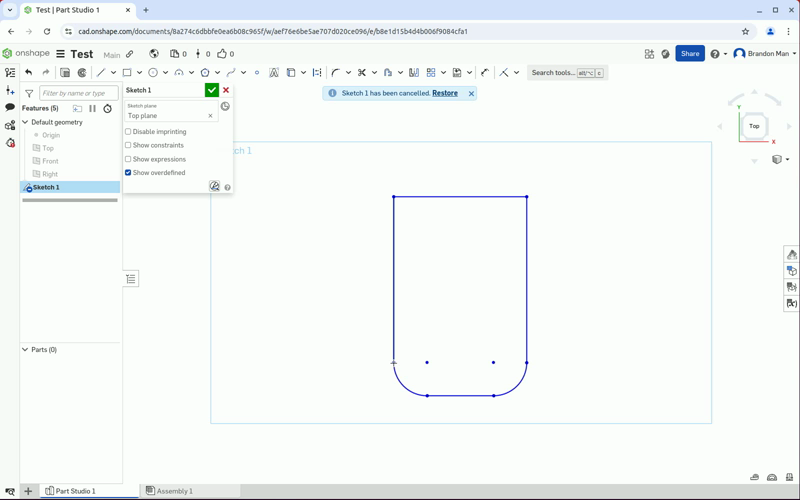
mouse_move(427, 362)
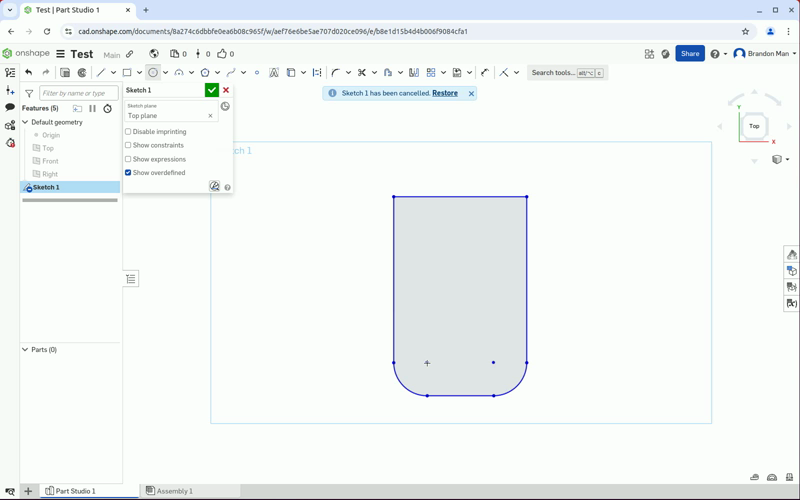
click(427, 362)
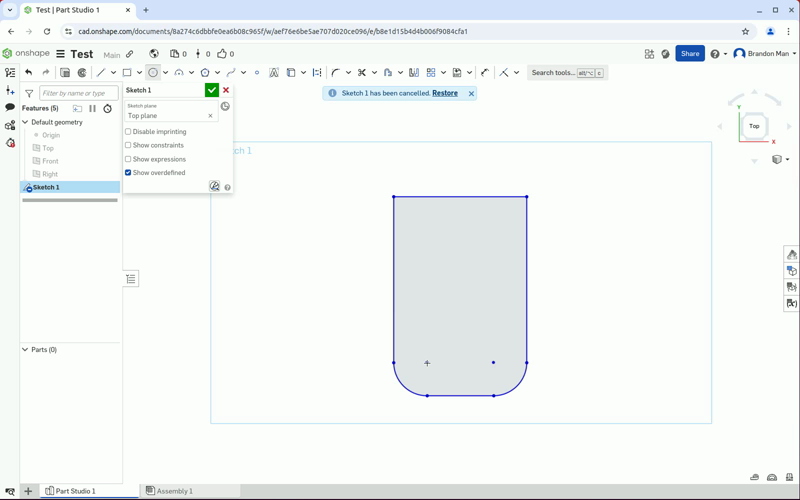
key_up(shift)
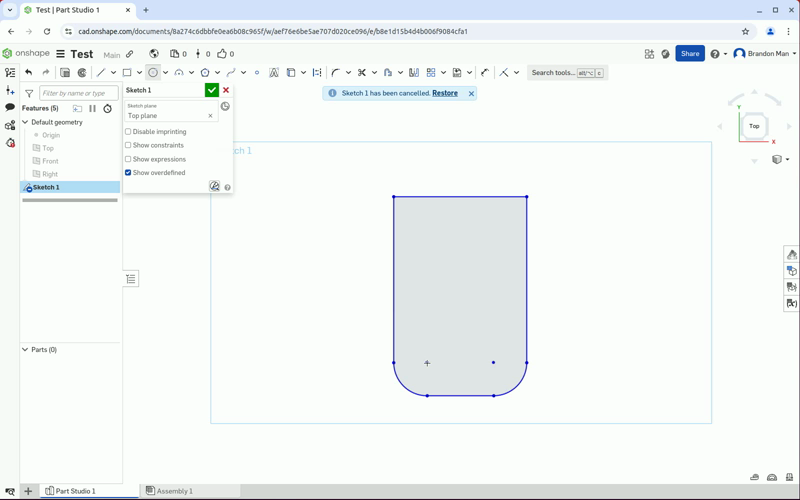
mouse_move(441, 362)
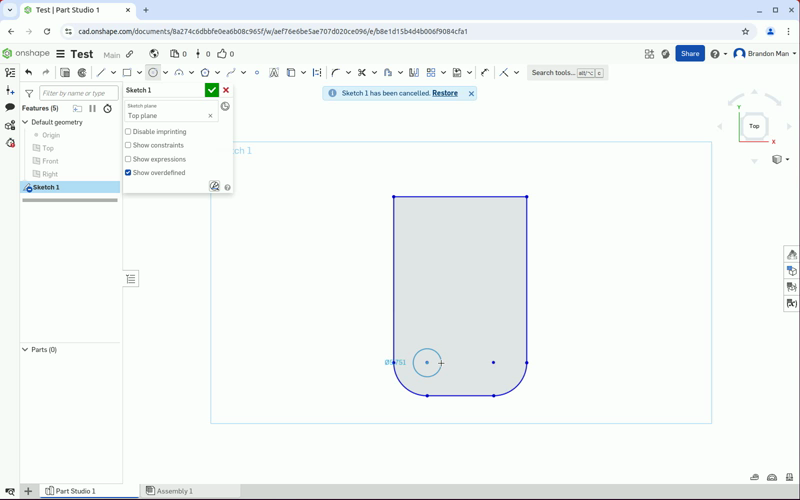
click(441, 362)
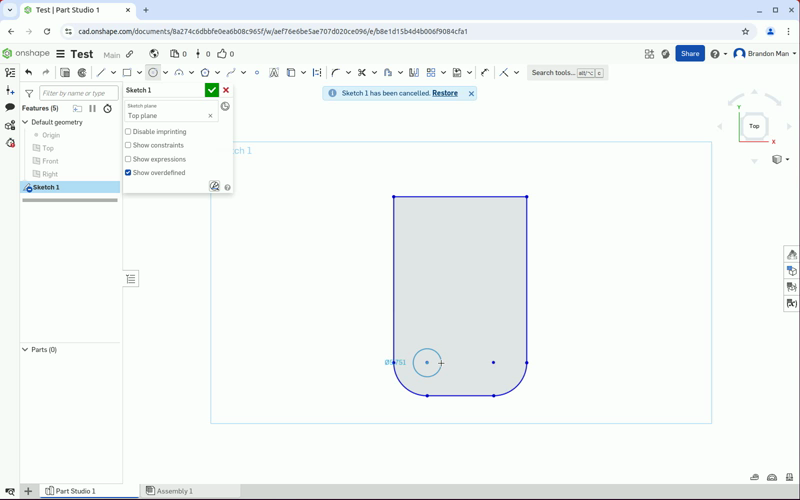
key(esc)
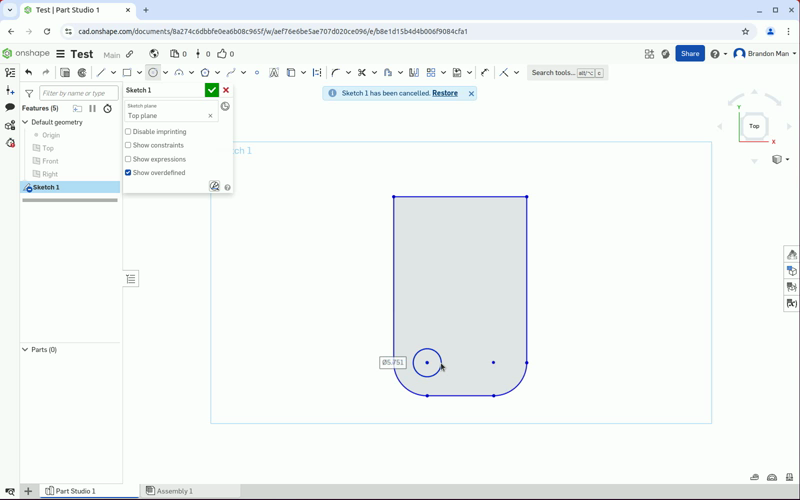
key(c)
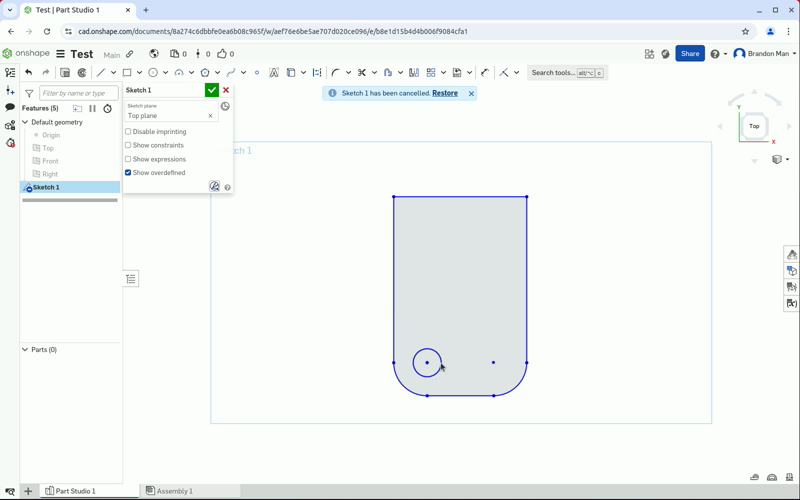
key_down(shift)
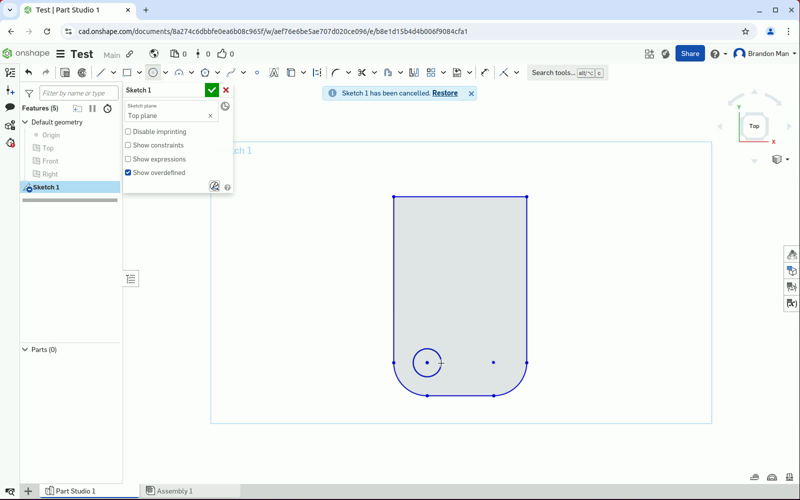
mouse_move(493, 362)
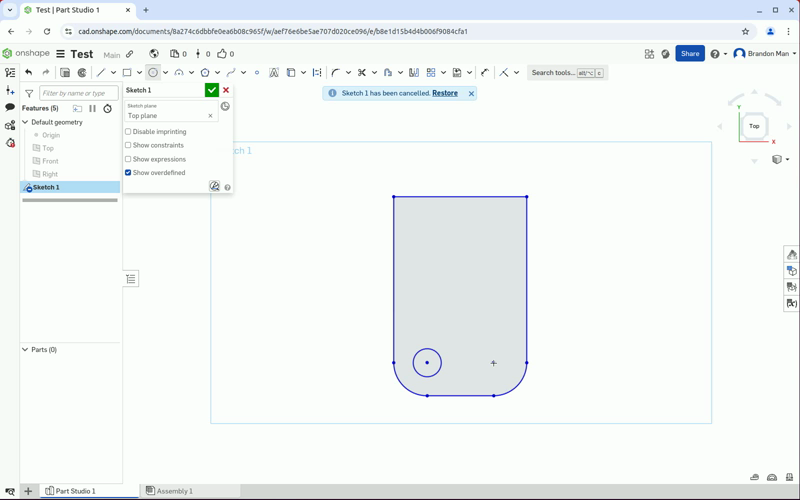
click(493, 362)
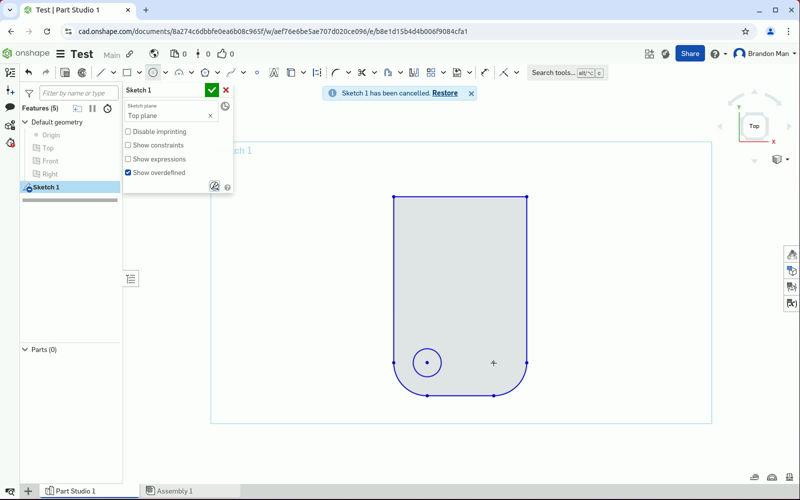
key_up(shift)
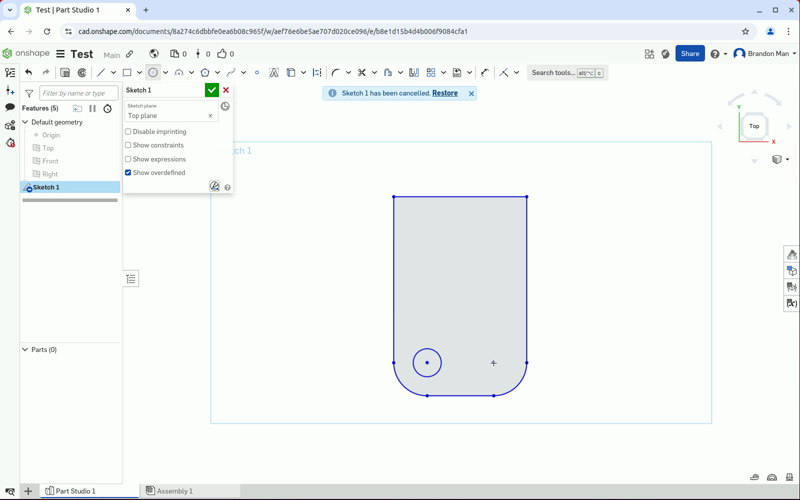
mouse_move(507, 362)
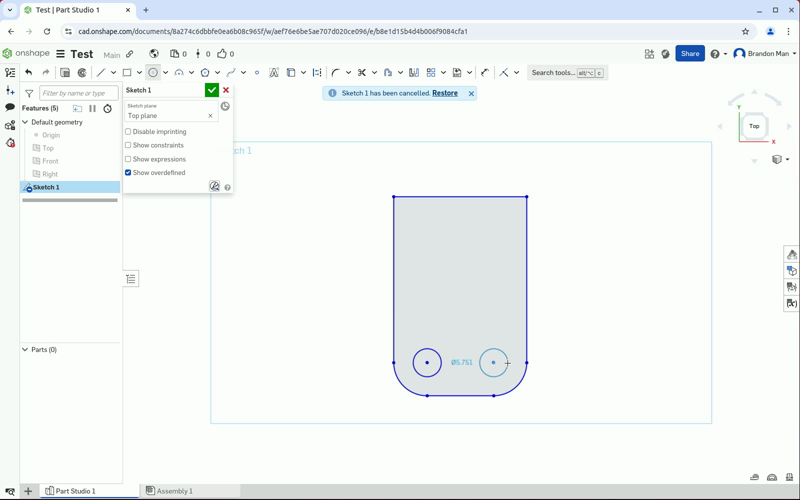
click(507, 362)
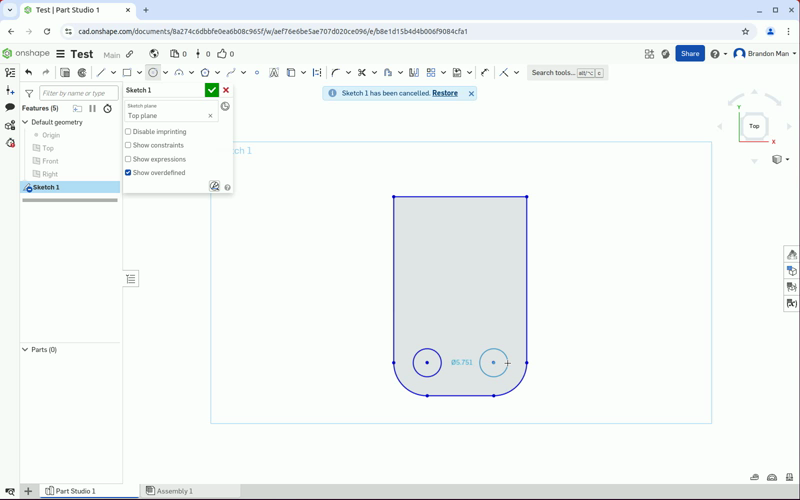
key(esc)
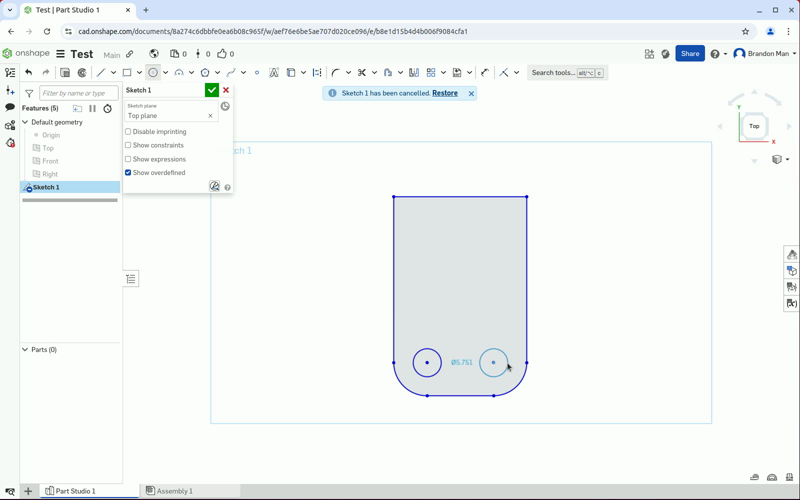
mouse_move(469, 308)
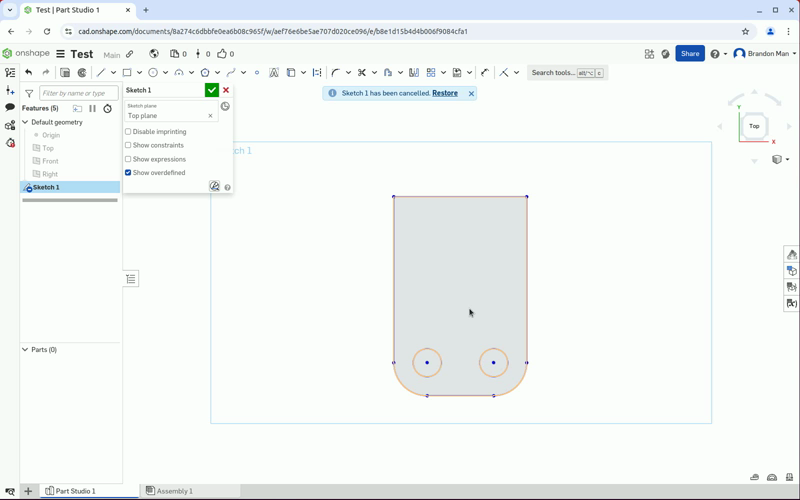
click(469, 308)
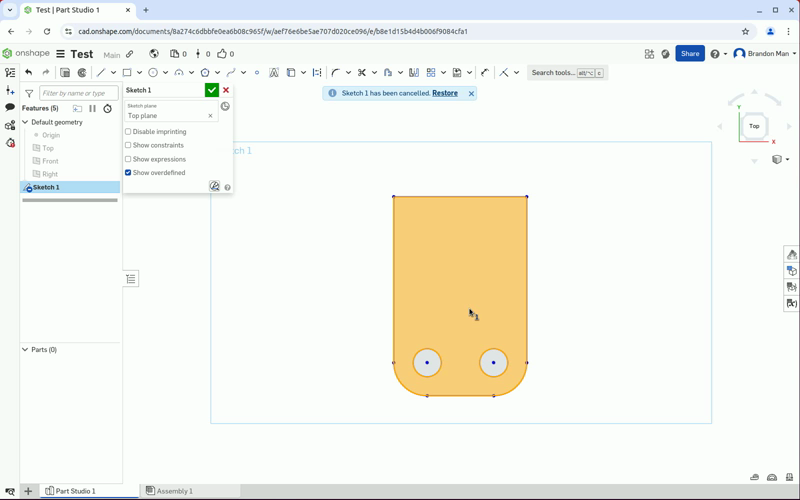
mouse_move(73, 352)
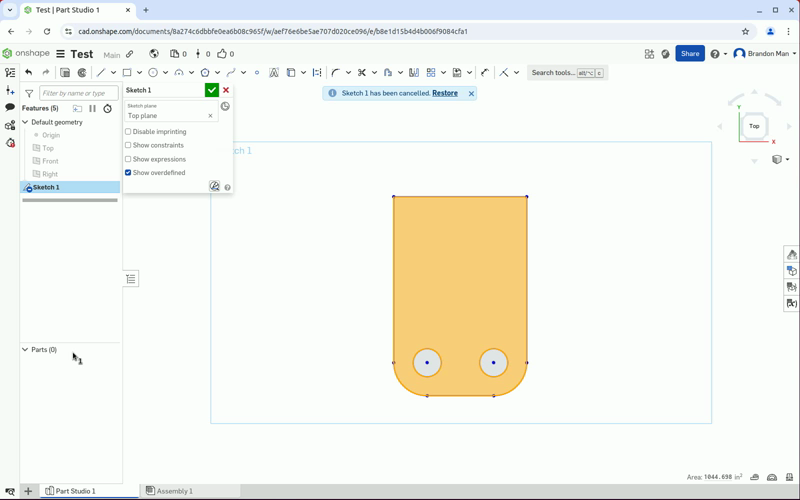
key(shift+y)
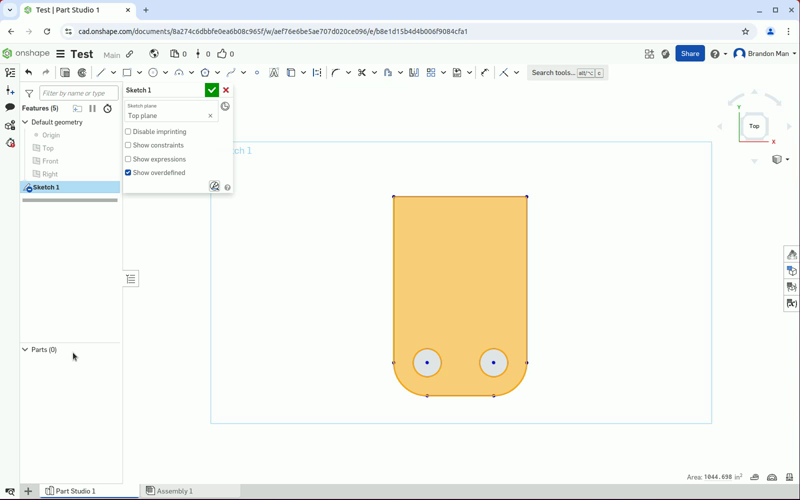
key(shift+e)
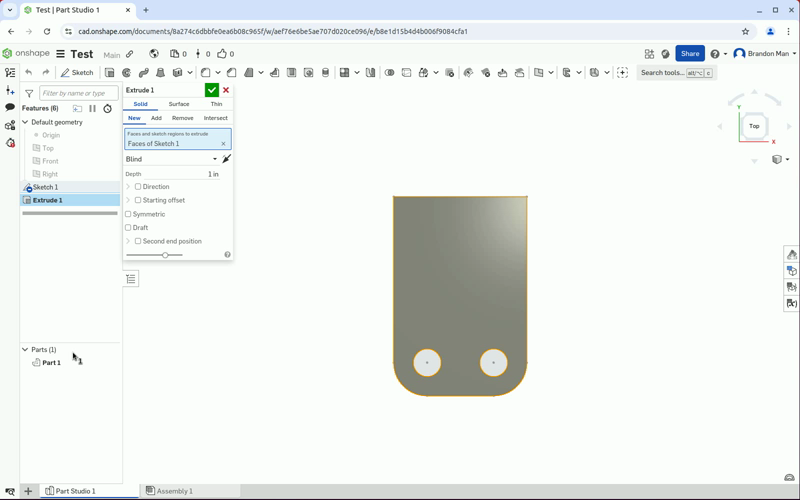
mouse_move(143, 106)
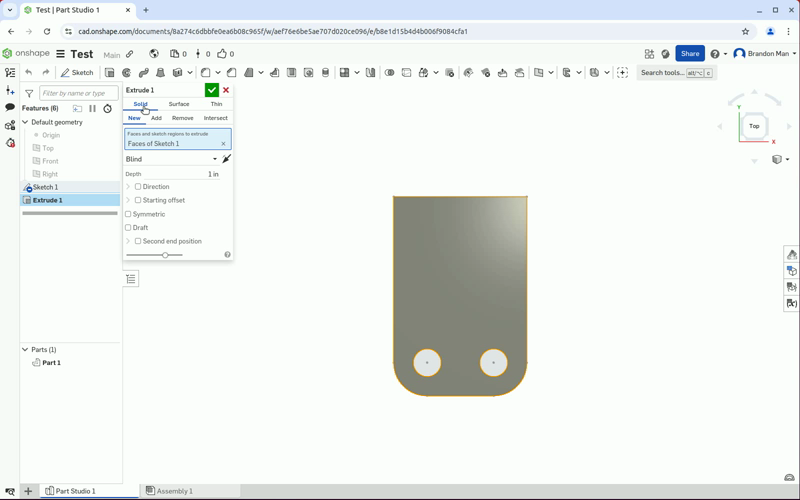
click(143, 106)
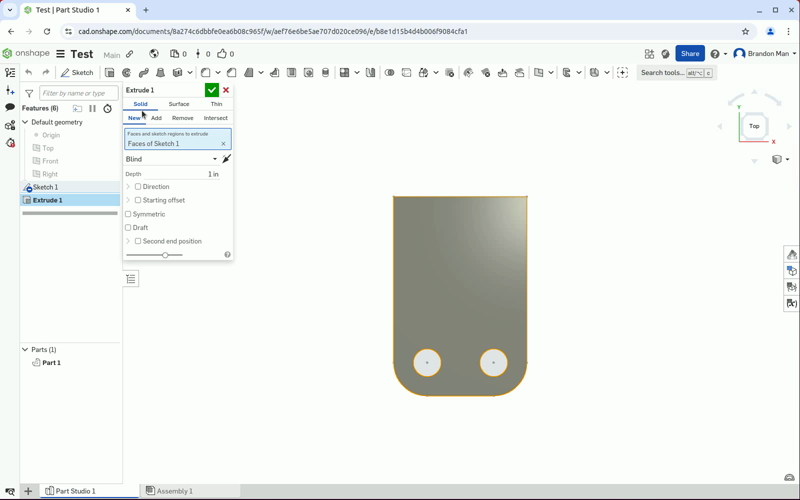
mouse_move(137, 120)
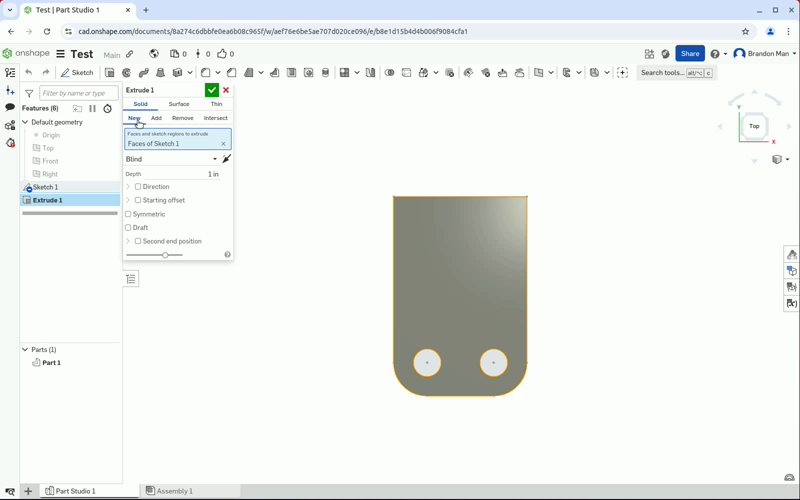
click(137, 120)
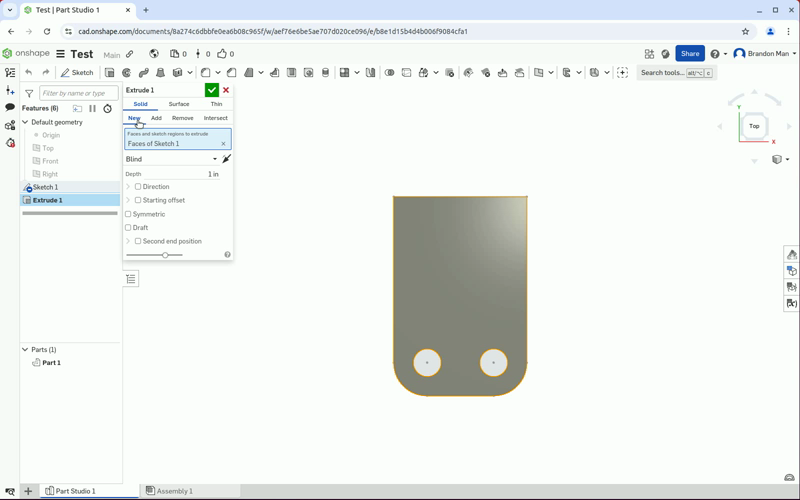
key(tab, 4)
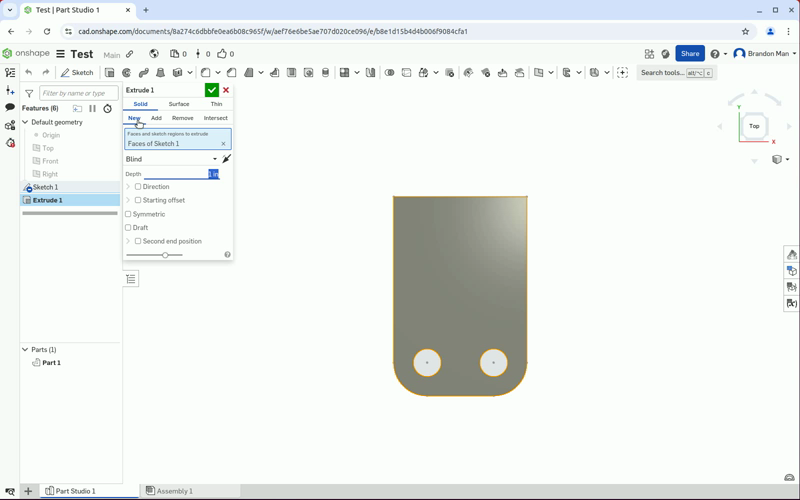
text(5.536)
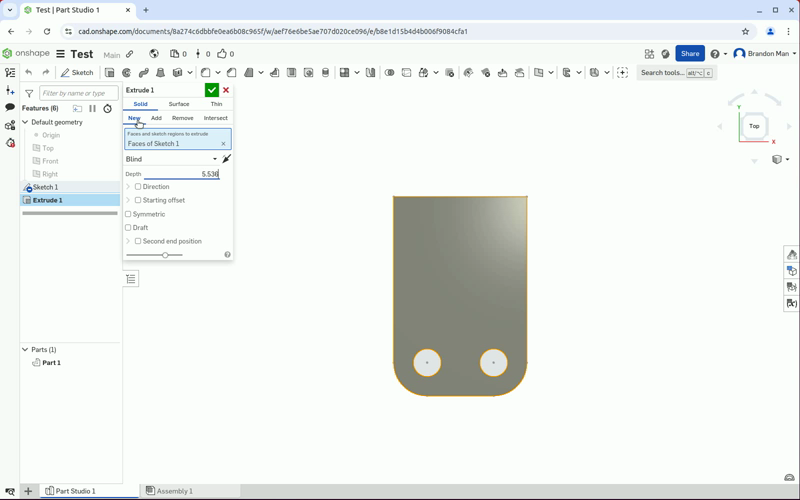
key(enter)
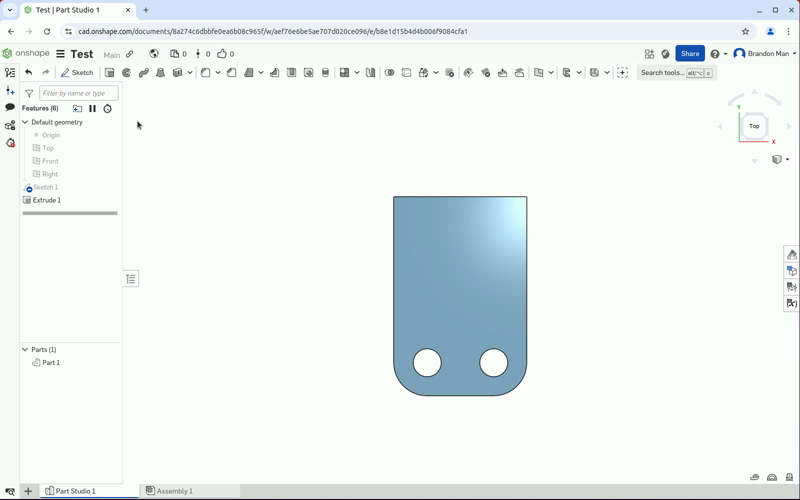
key(shift+h)
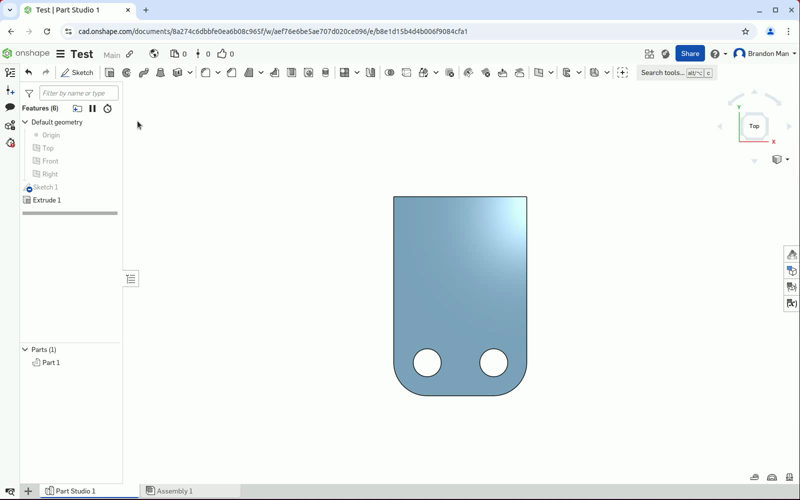
key(shift+h)
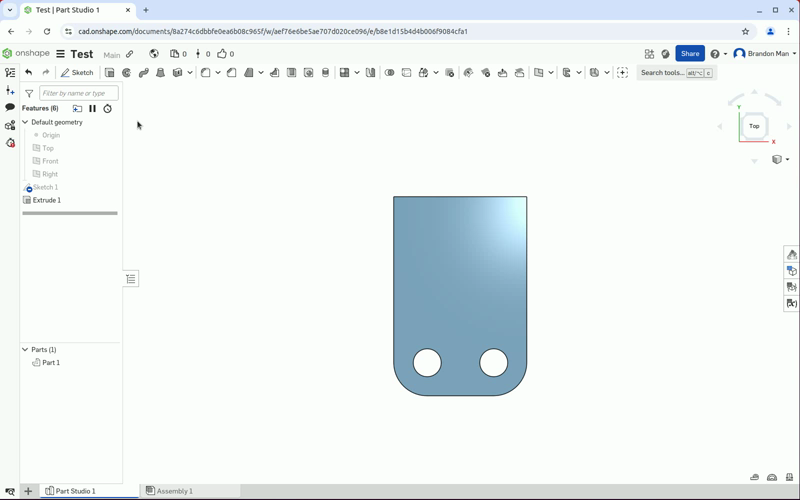
mouse_move(73, 189)
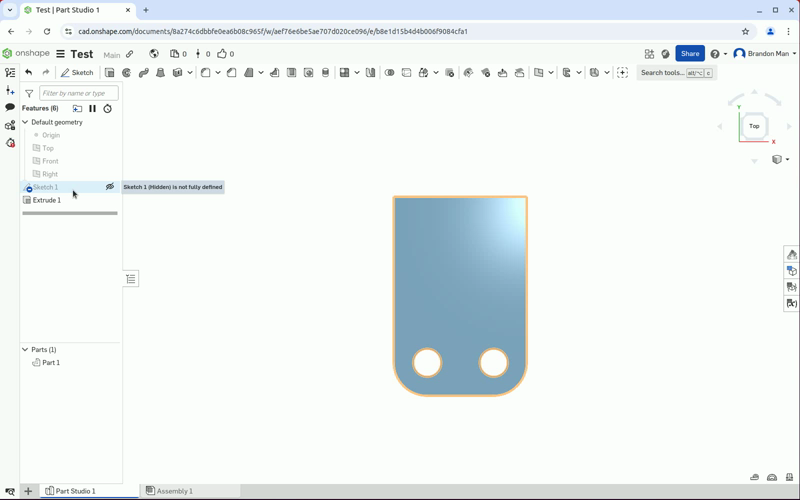
click(73, 189)
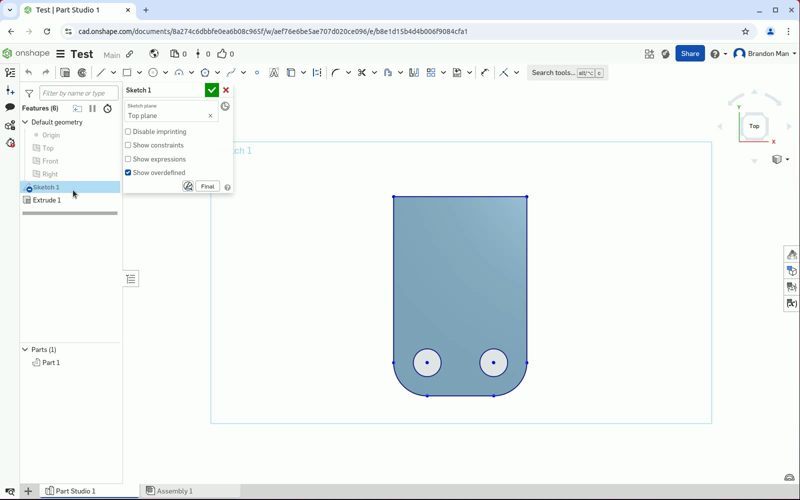
mouse_move(229, 92)
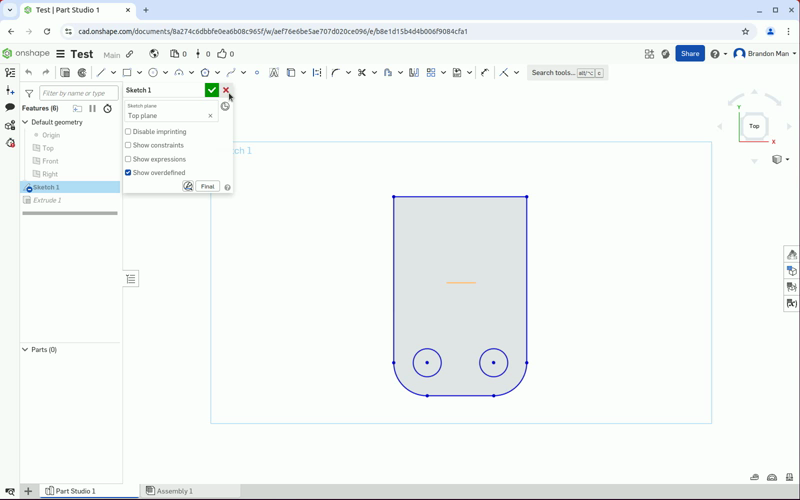
click(229, 92)
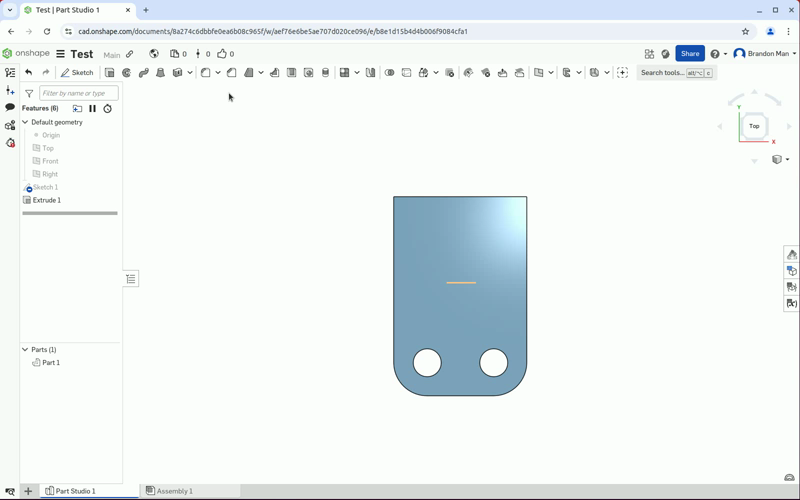
mouse_move(73, 352)
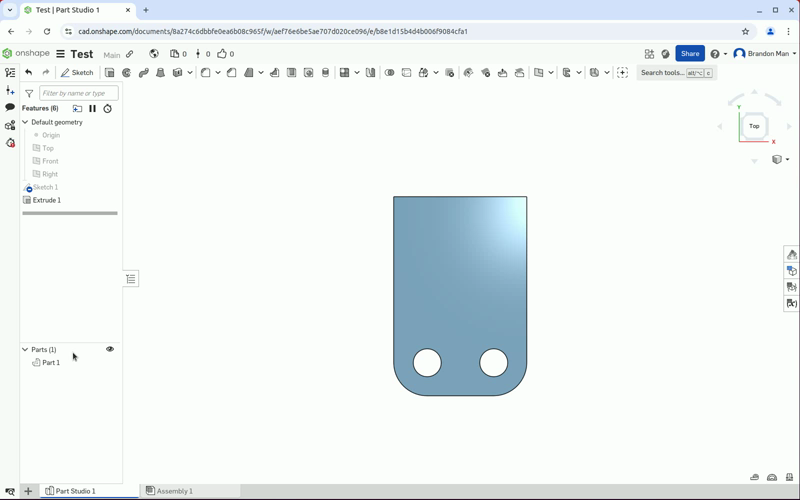
key(y)
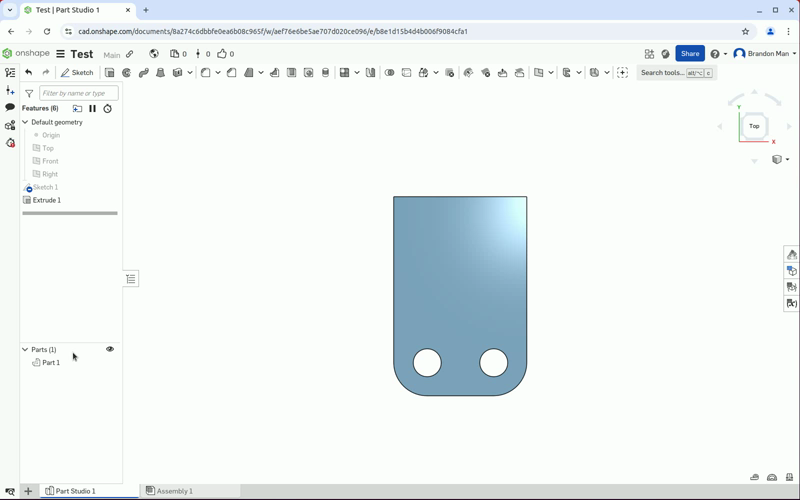
key(shift+p)
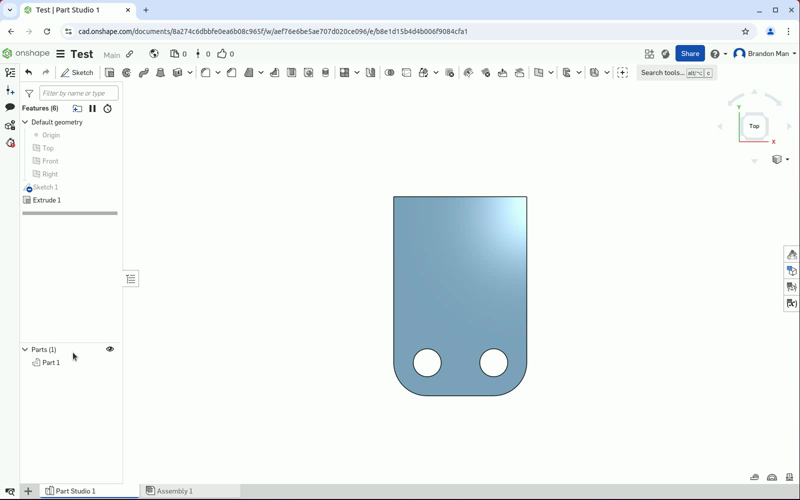
key(space)
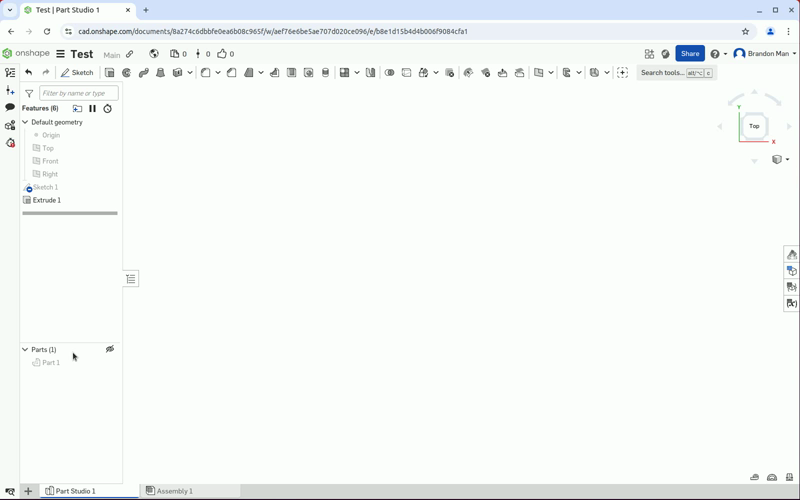
key_down(shift)
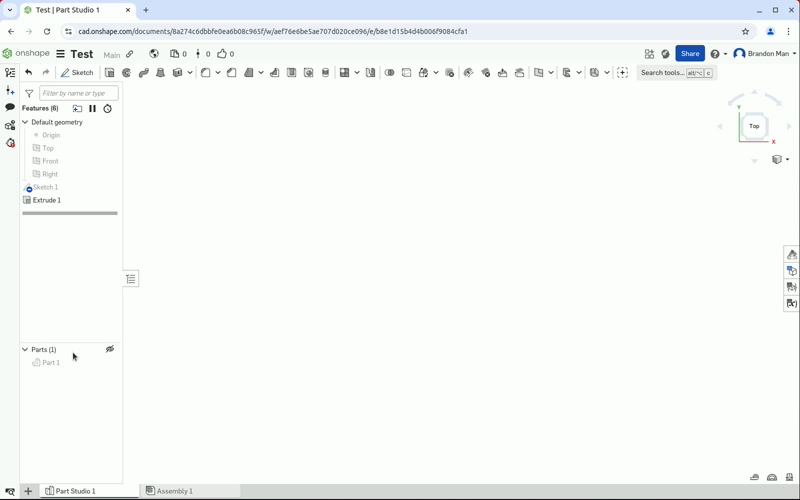
key(up)
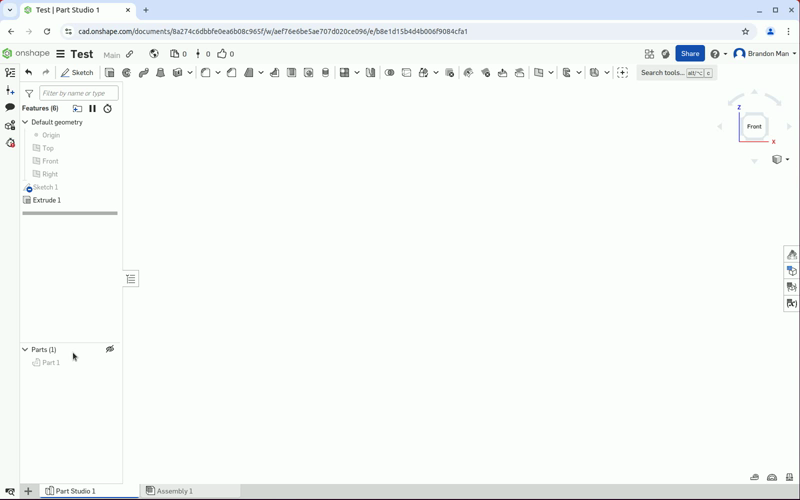
key_up(shift)
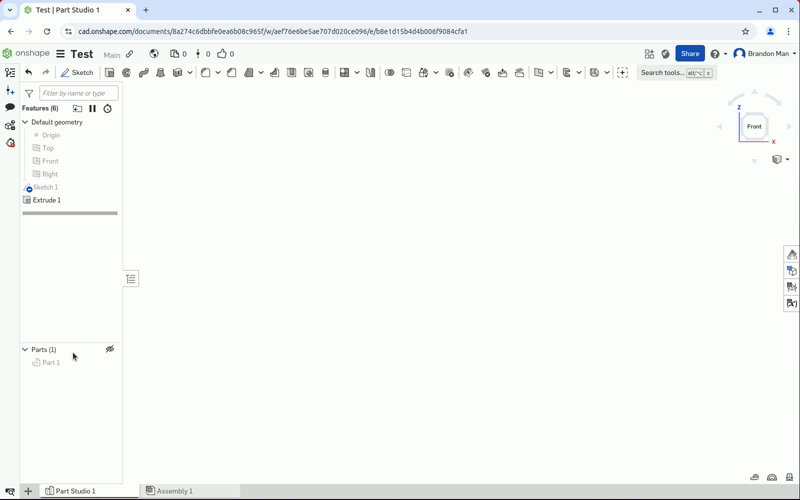
key(space)
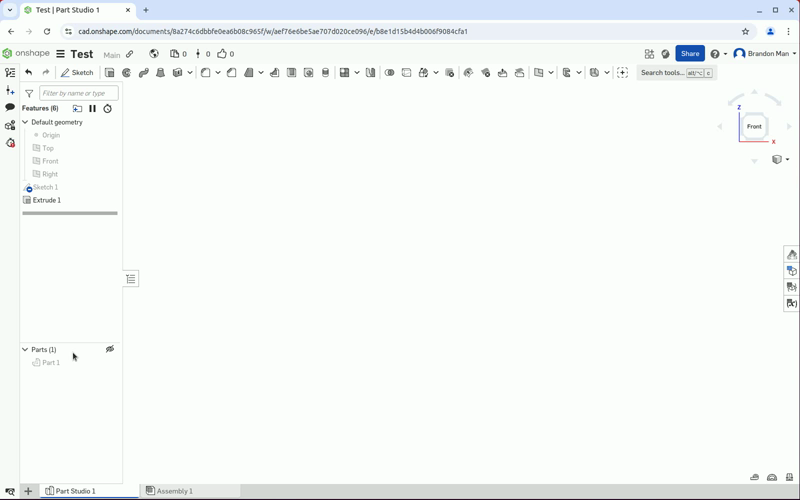
key_down(shift)
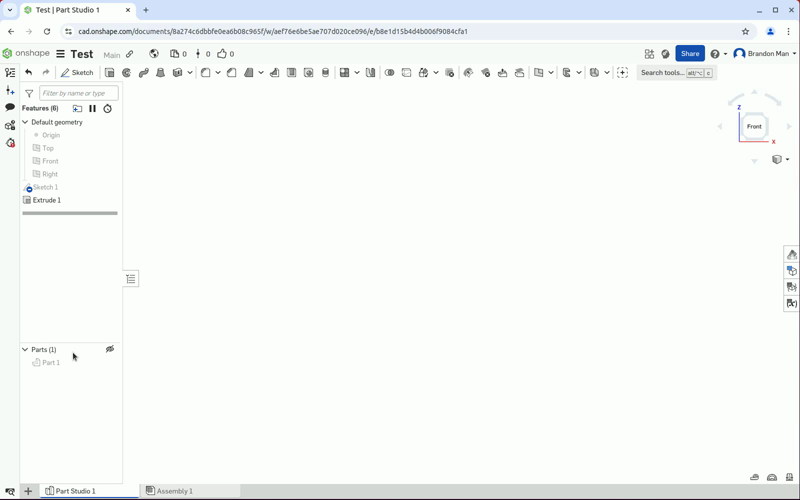
key(left)
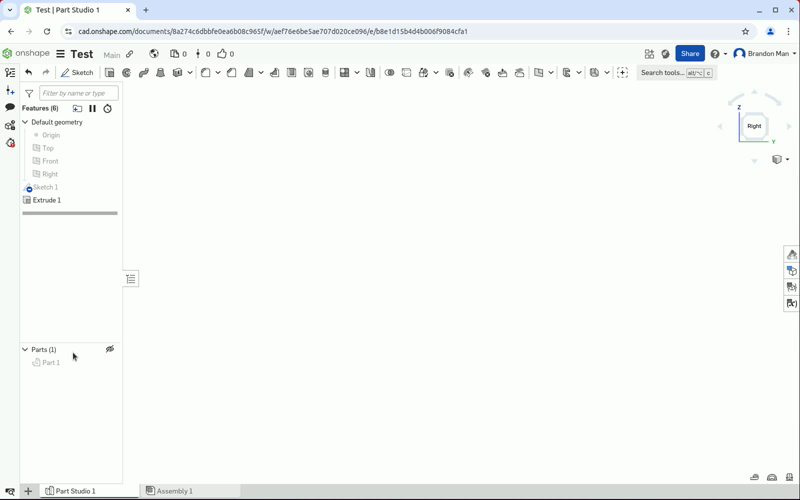
key_up(shift)
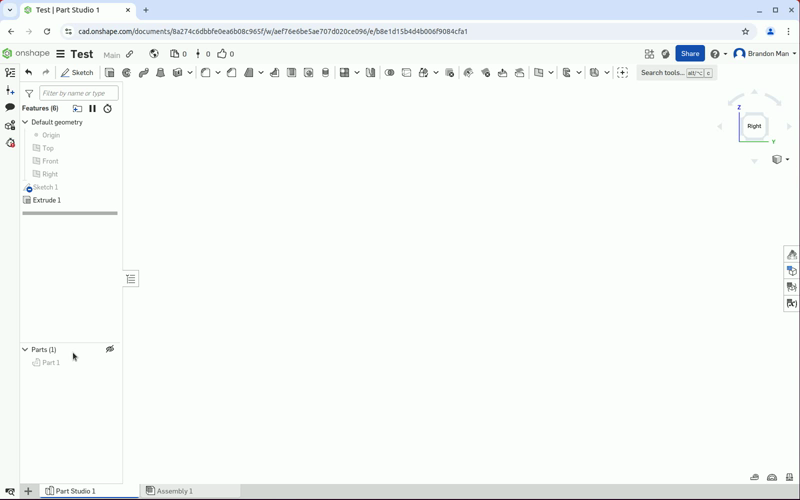
mouse_move(73, 352)
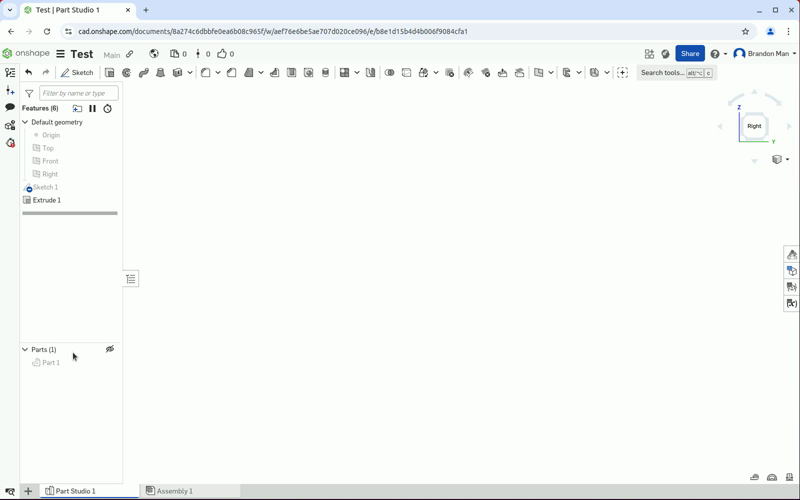
key(shift+y)
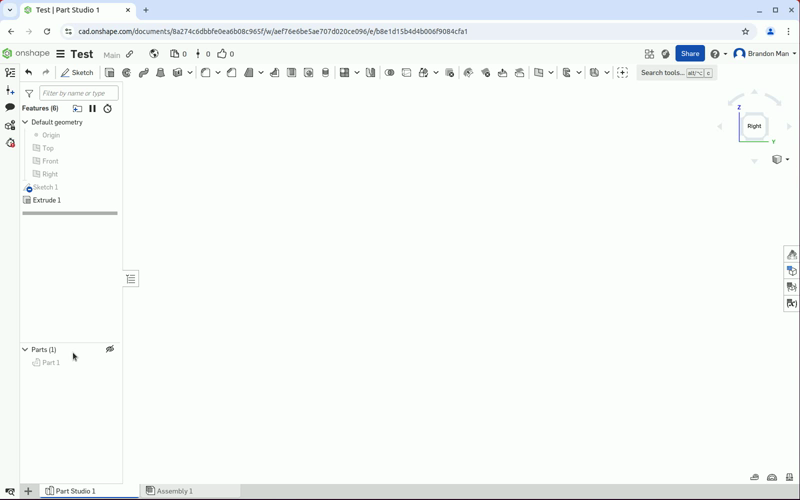
key(shift+s)
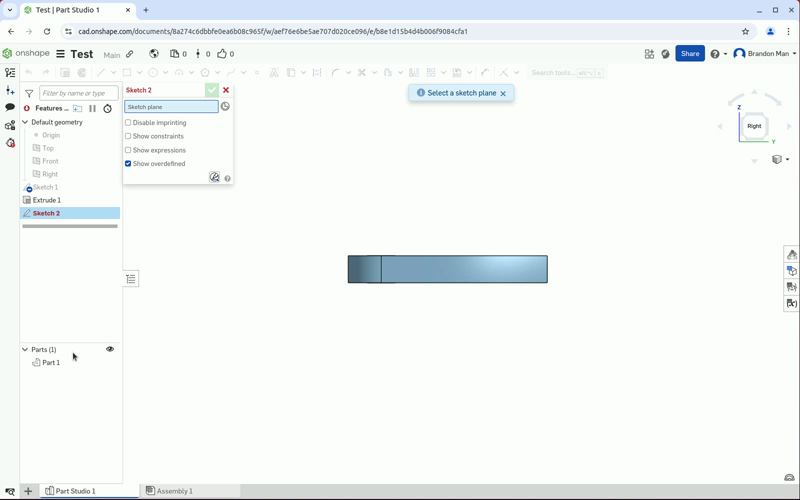
mouse_move(73, 176)
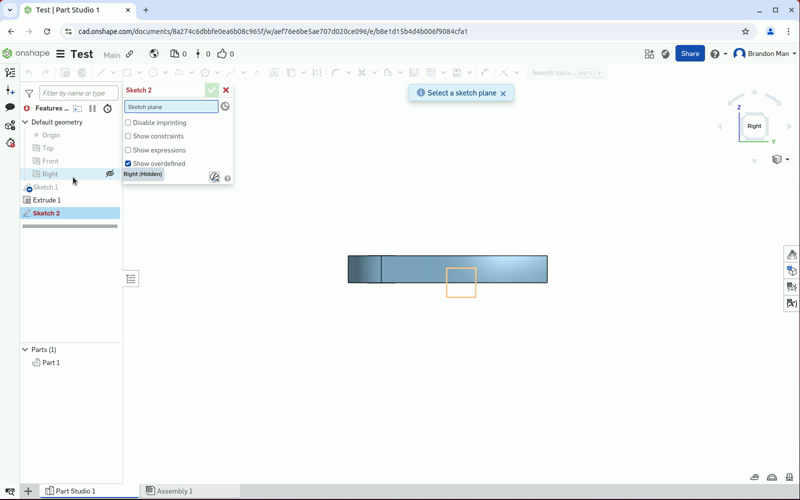
click(73, 176)
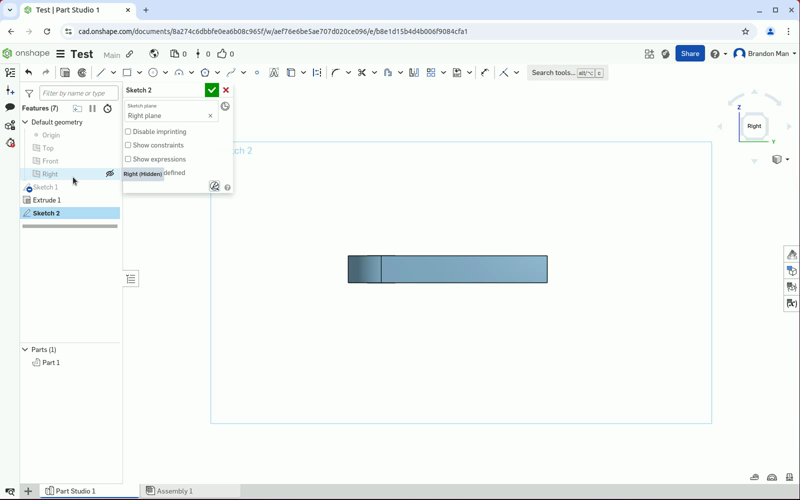
mouse_move(73, 352)
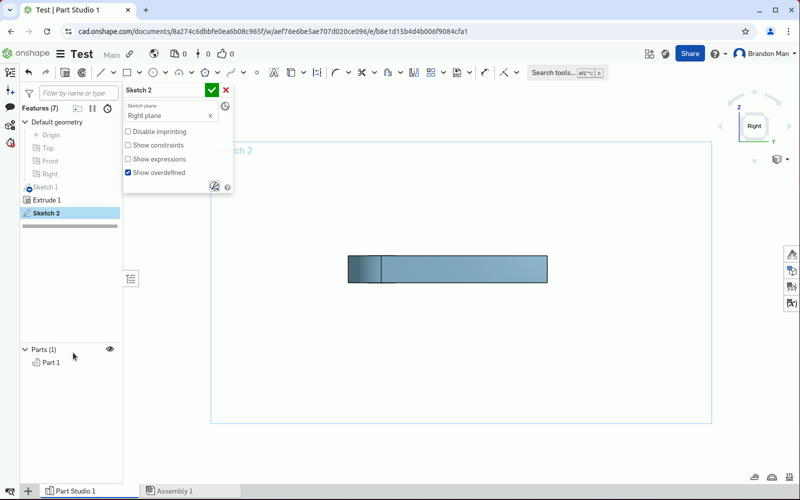
key(y)
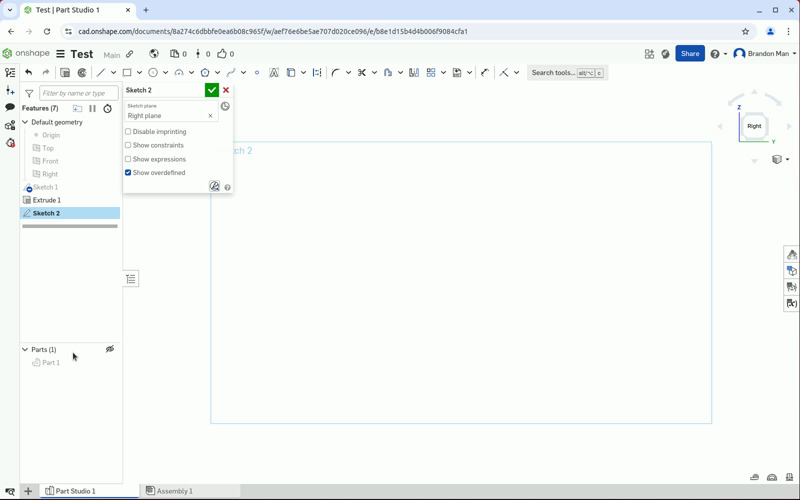
key(l)
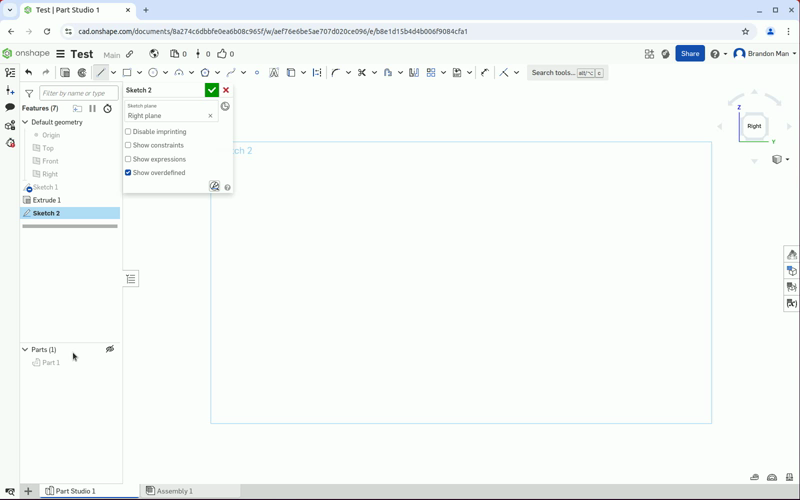
key_down(shift)
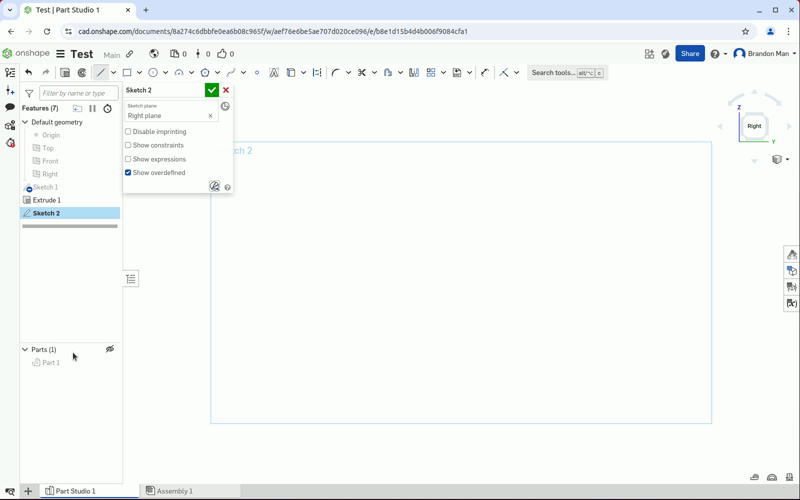
mouse_move(348, 255)
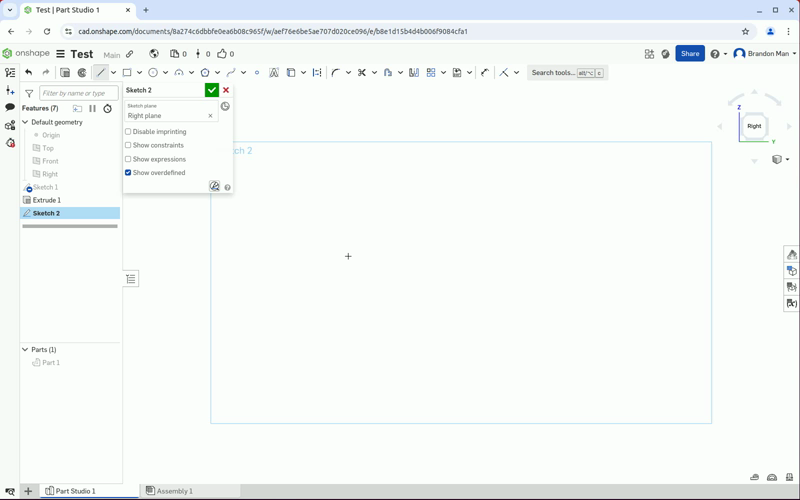
click(348, 255)
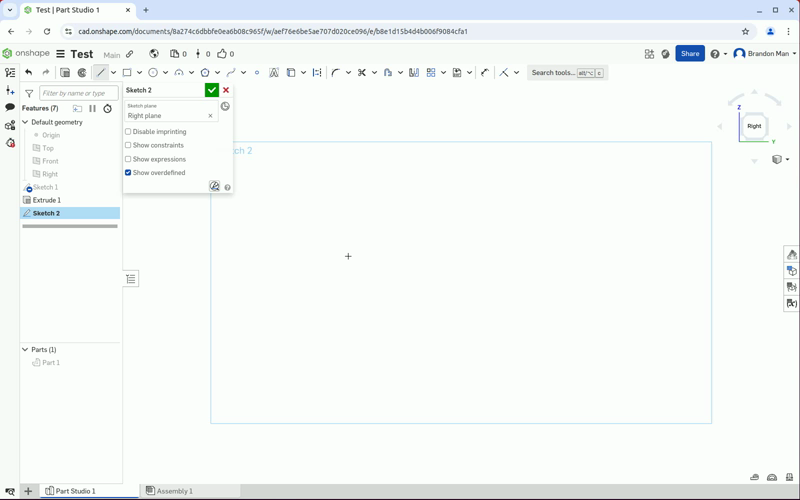
key_up(shift)
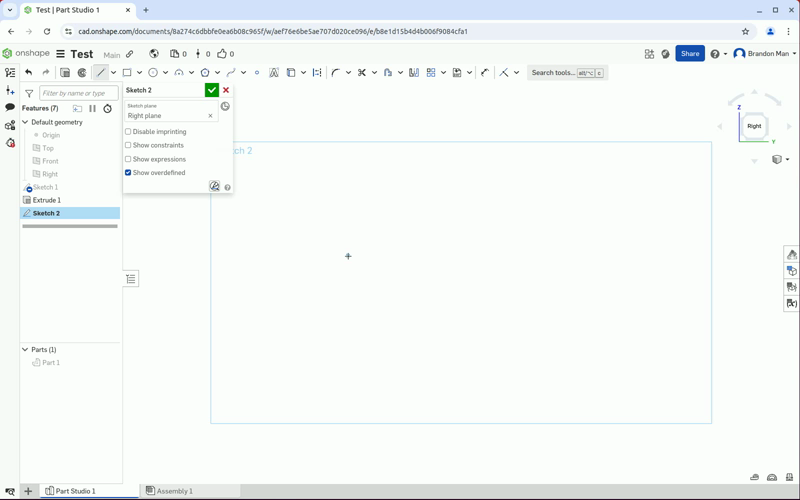
key_down(shift)
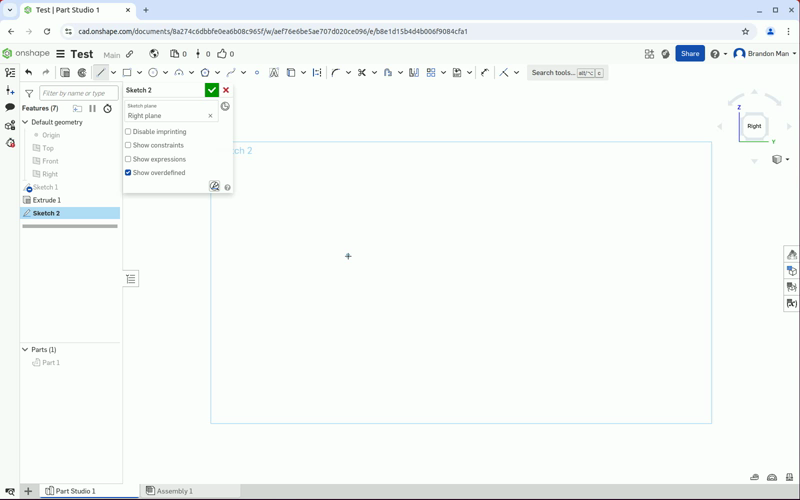
mouse_move(530, 255)
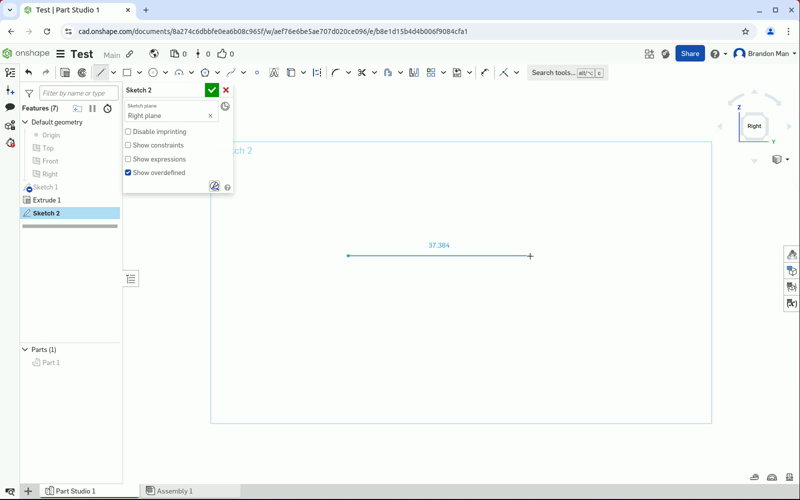
click(530, 255)
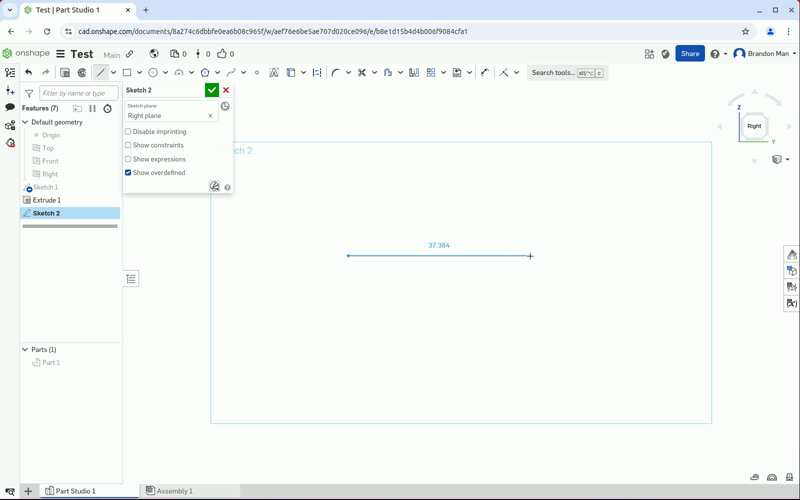
key_up(shift)
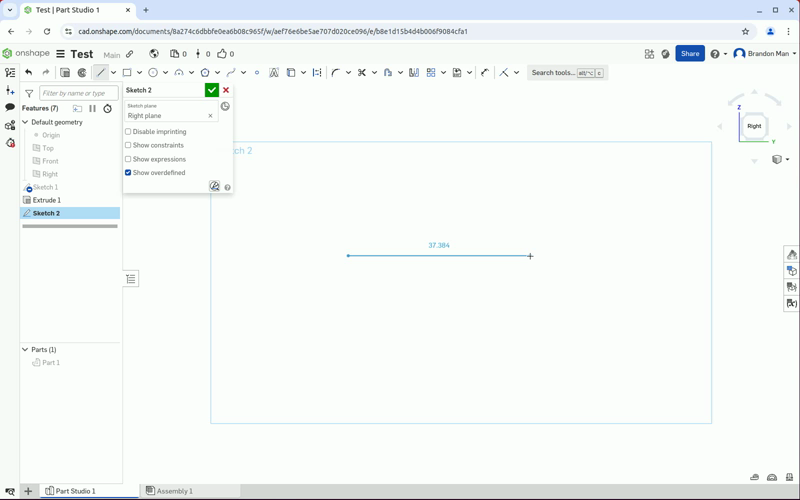
key_down(shift)
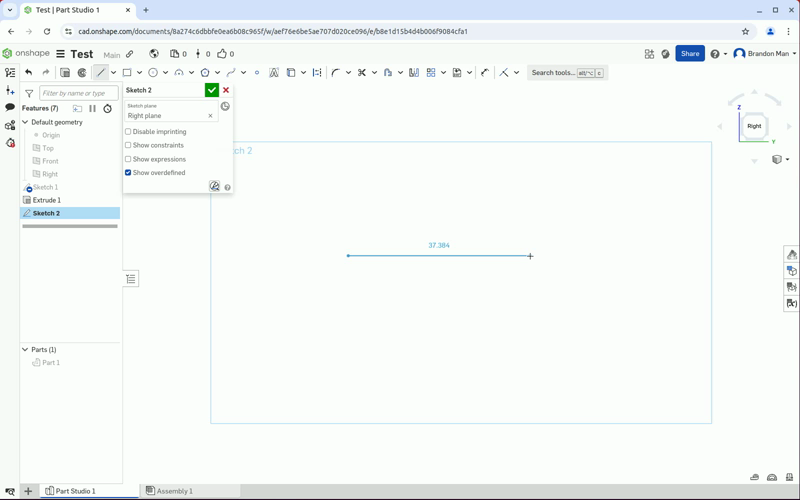
mouse_move(530, 188)
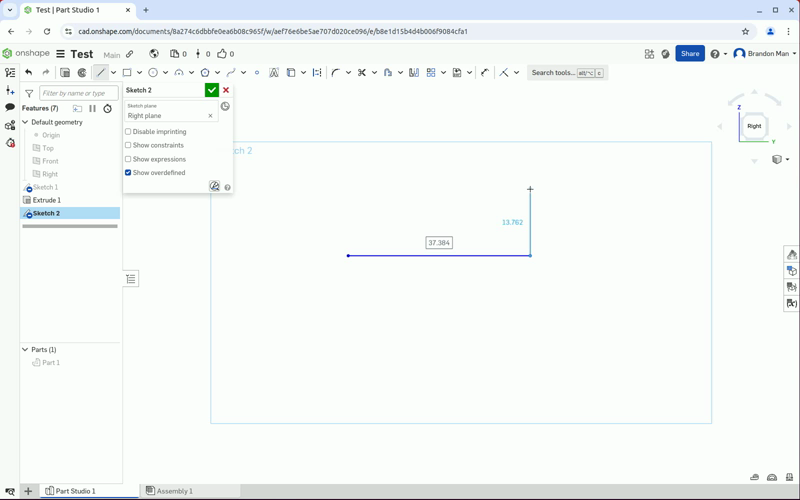
click(530, 188)
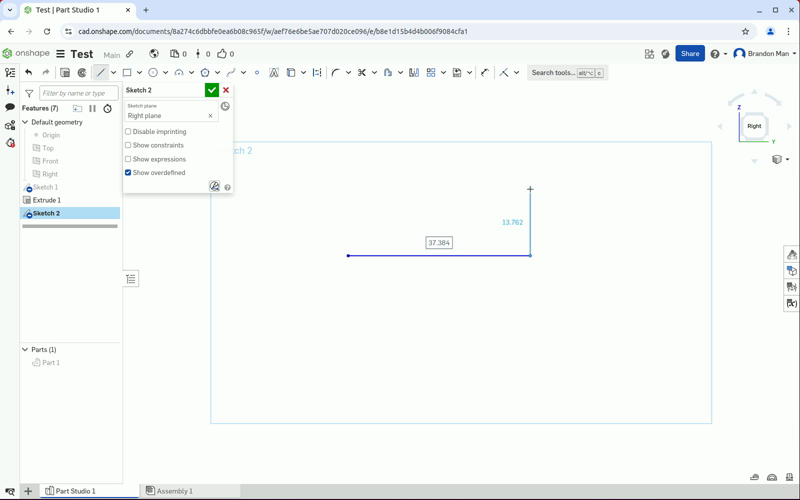
key_up(shift)
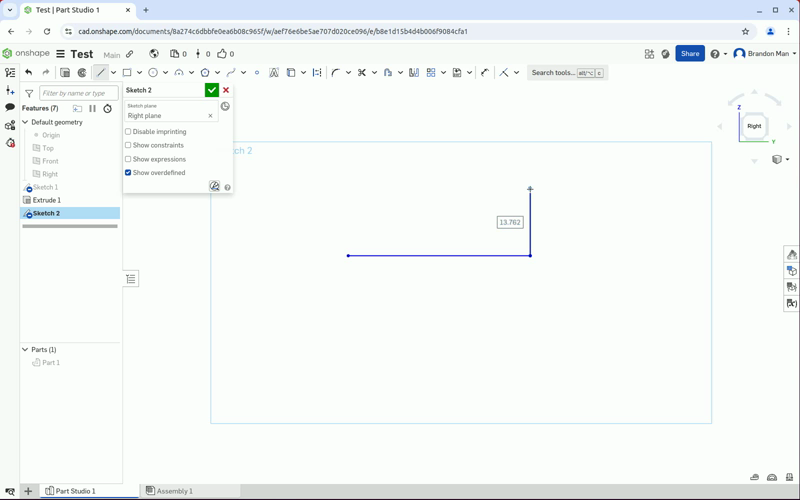
key_down(shift)
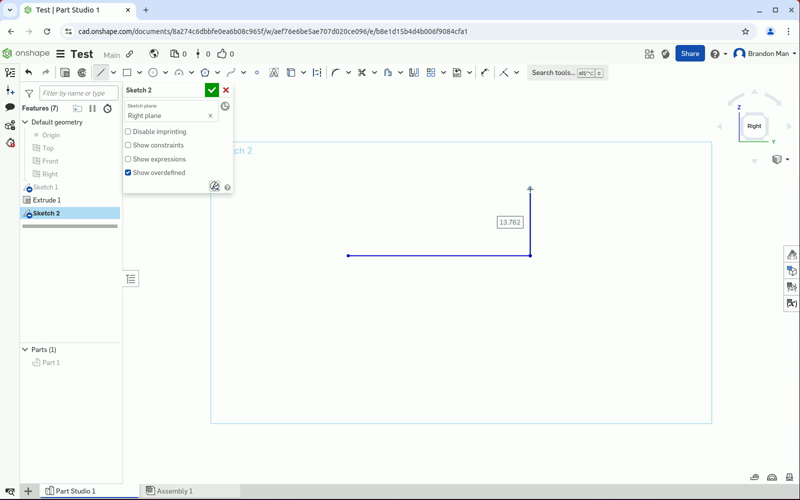
mouse_move(348, 255)
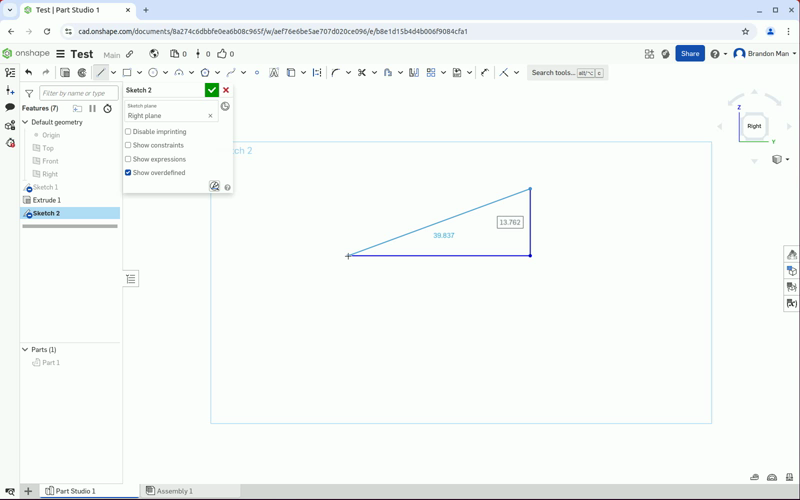
key_up(shift)
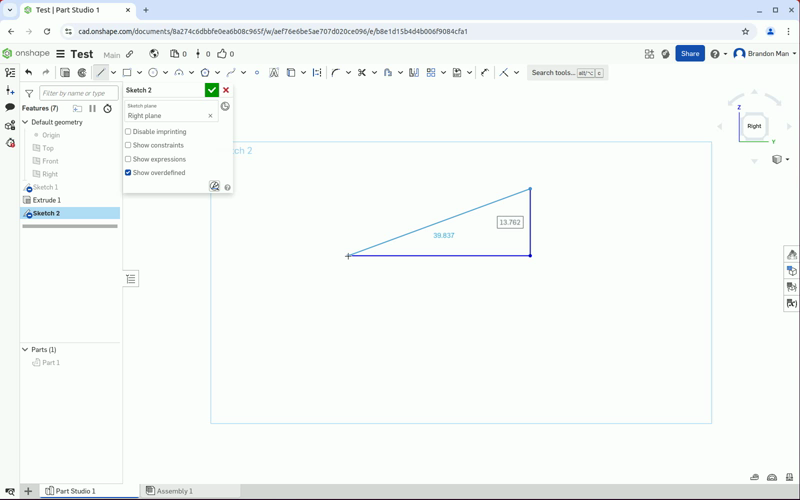
click(348, 255)
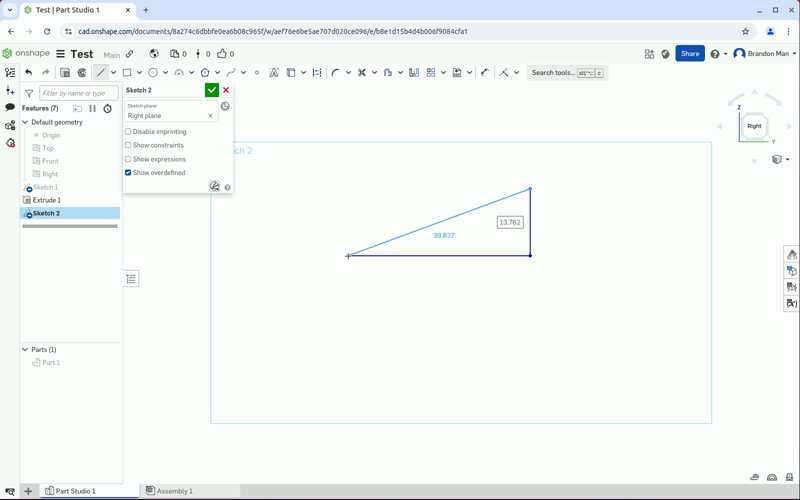
key(esc)
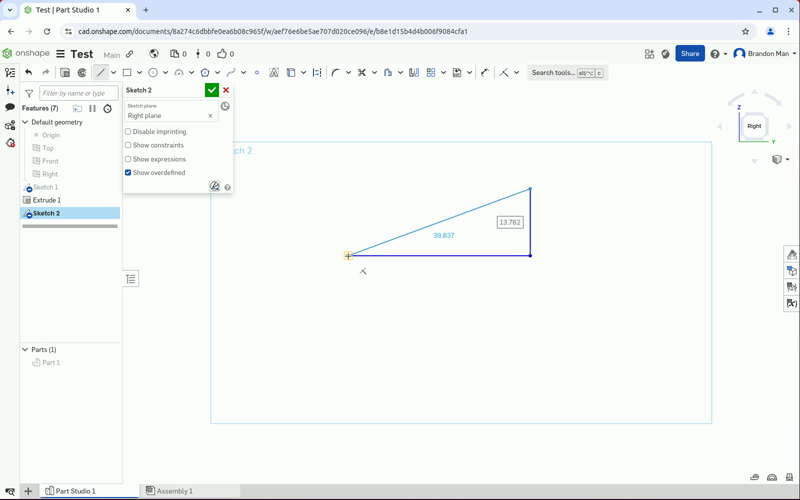
key(l)
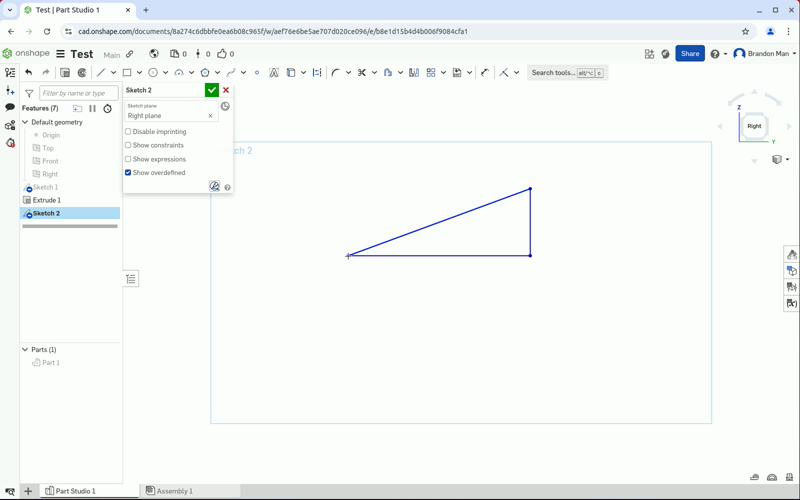
key_down(shift)
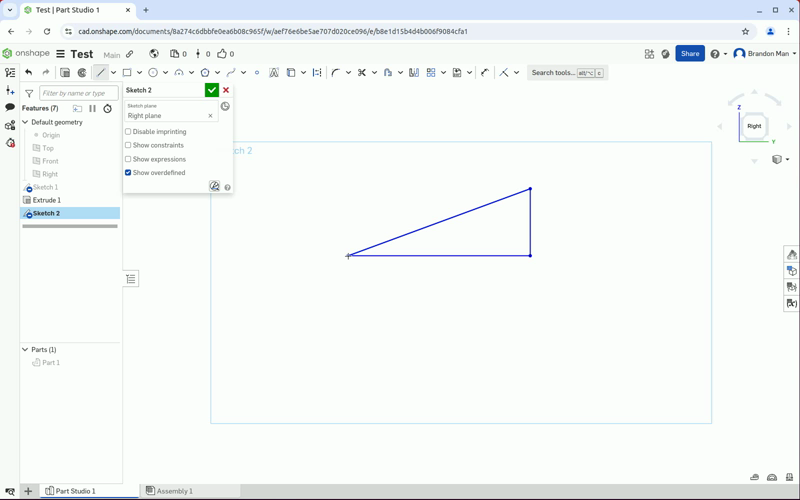
mouse_move(442, 238)
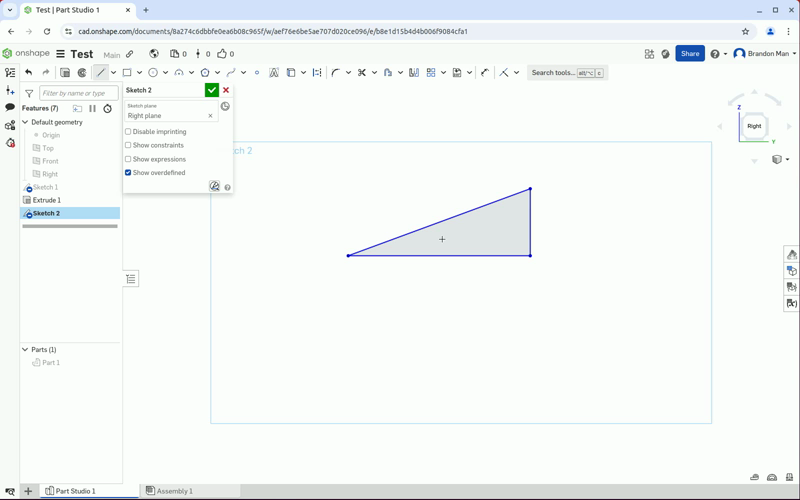
click(442, 238)
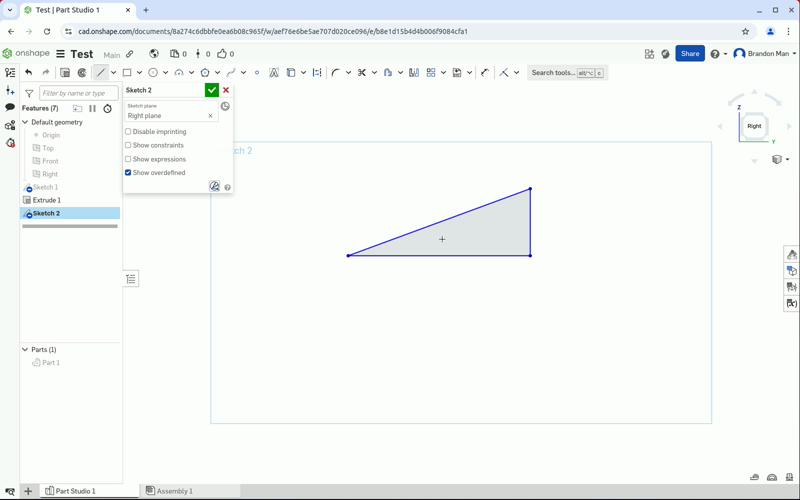
key_up(shift)
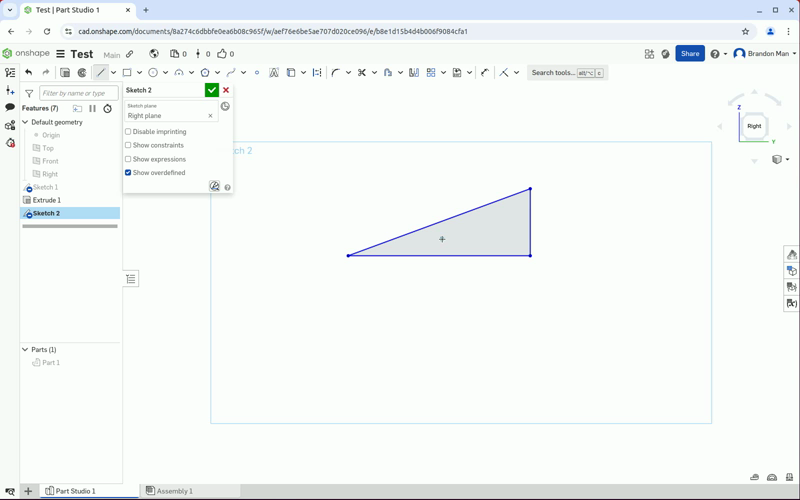
key_down(shift)
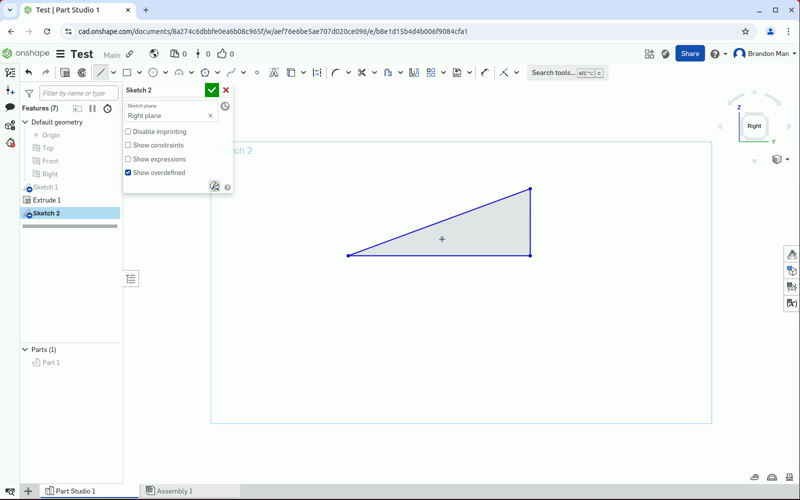
mouse_move(513, 238)
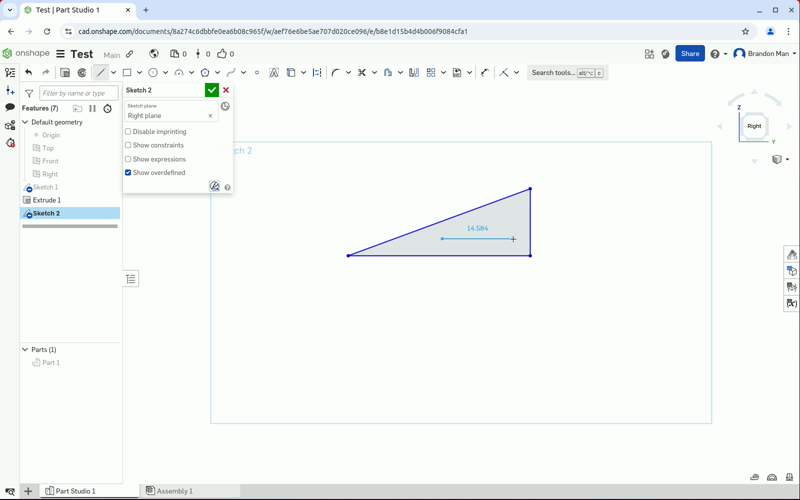
click(513, 238)
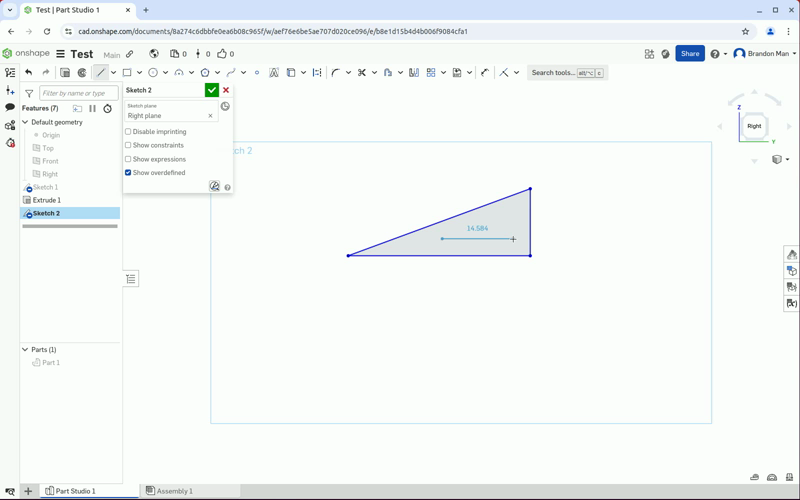
key_up(shift)
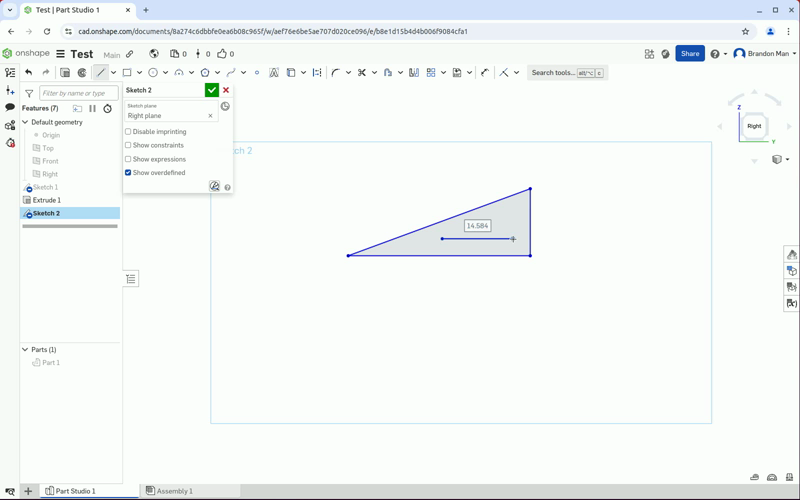
key_down(shift)
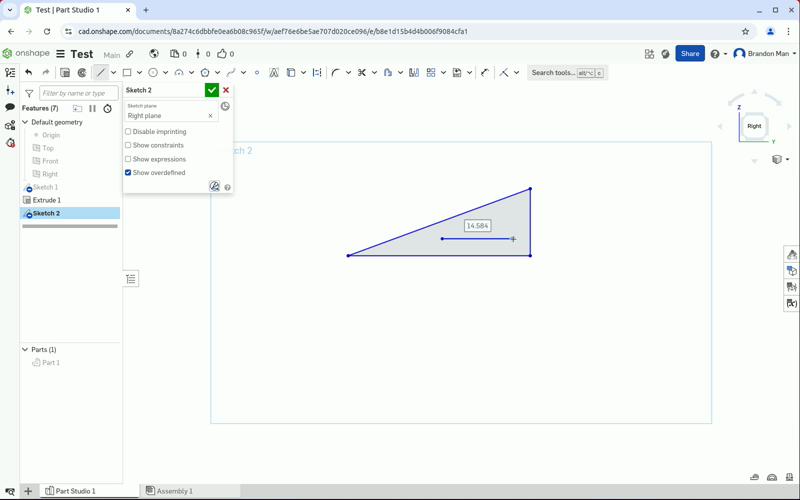
mouse_move(543, 238)
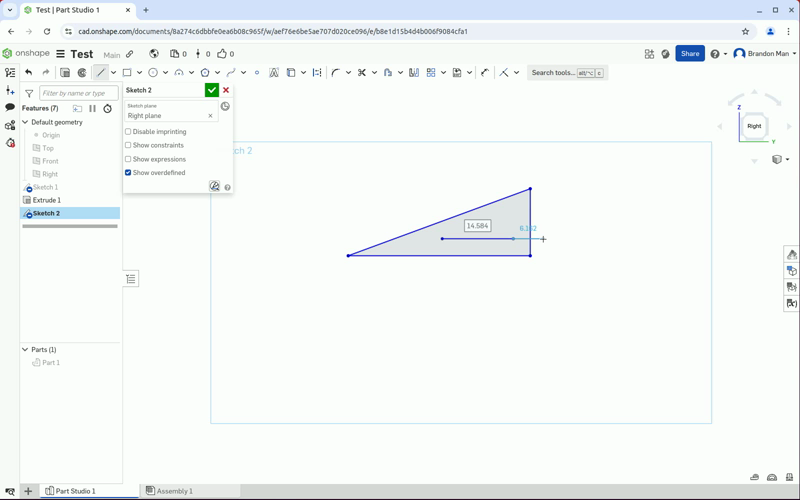
mouse_move(513, 213)
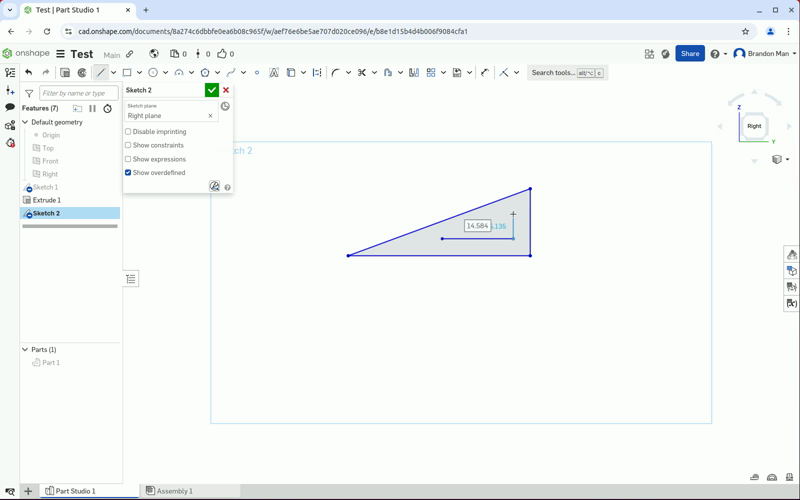
click(513, 213)
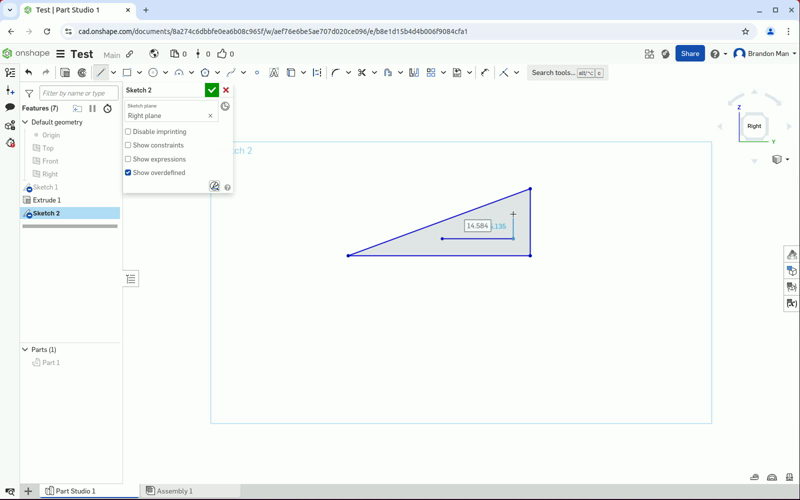
key_up(shift)
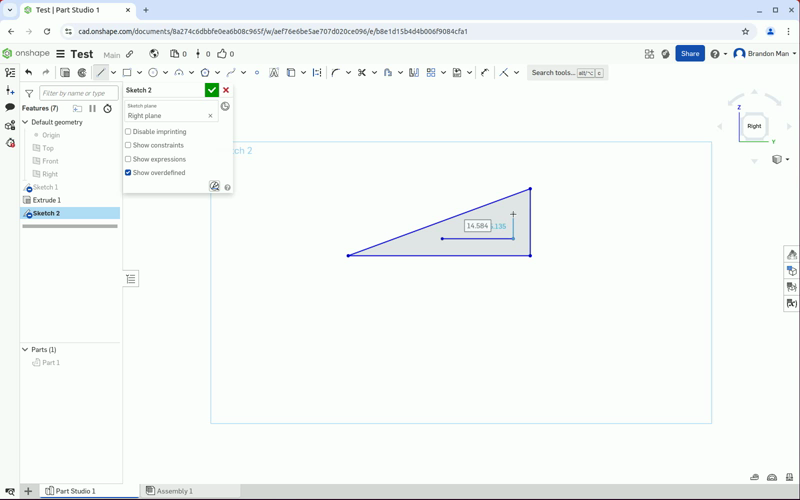
key_down(shift)
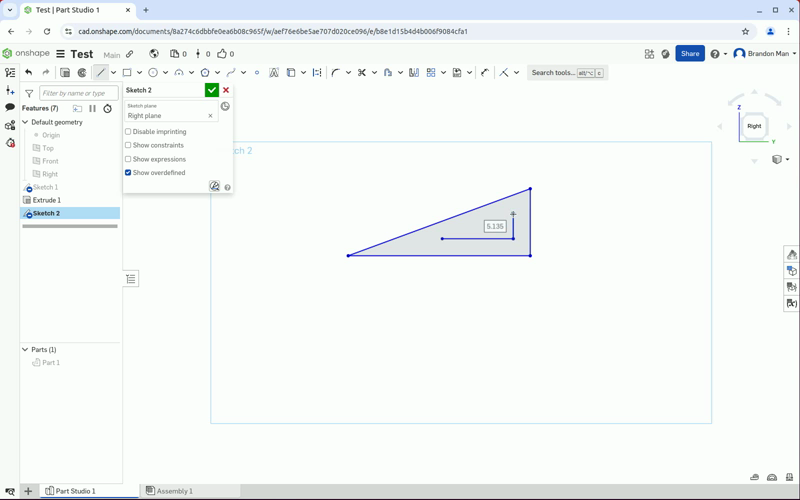
mouse_move(442, 238)
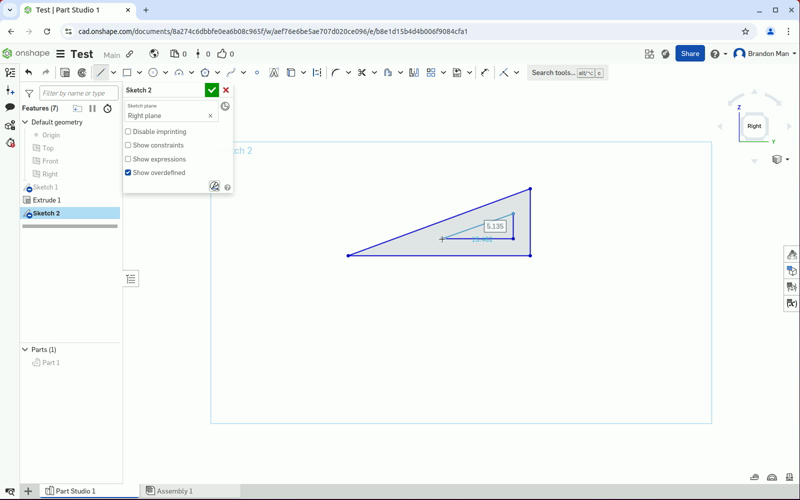
key_up(shift)
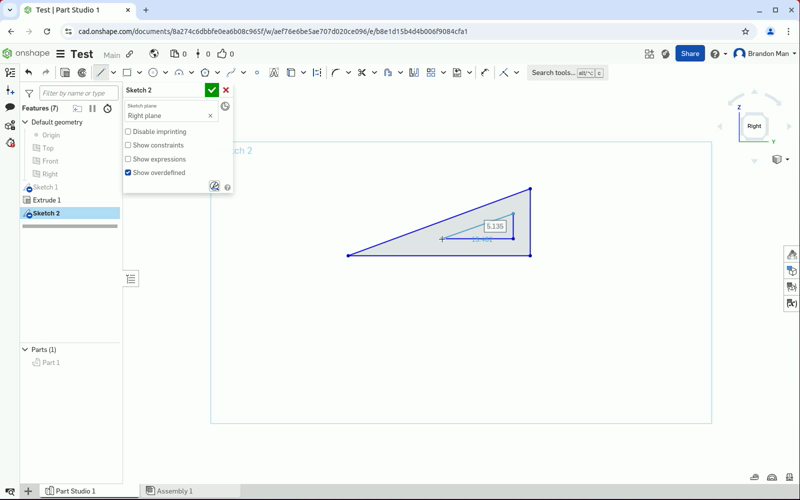
click(442, 238)
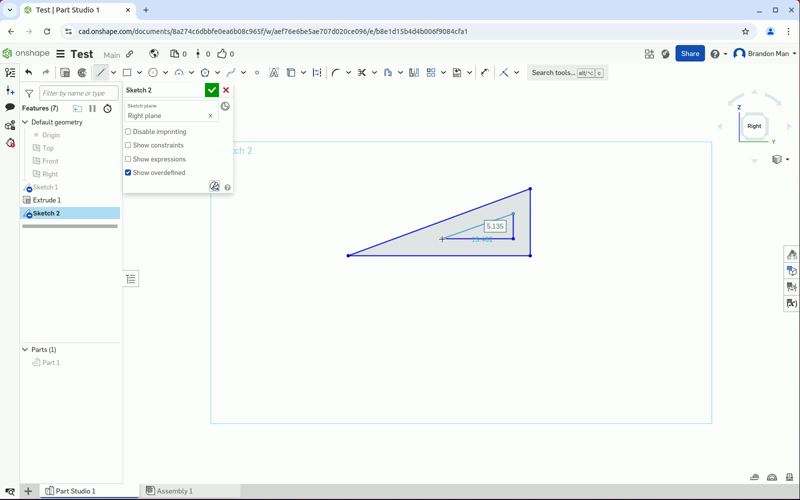
key(esc)
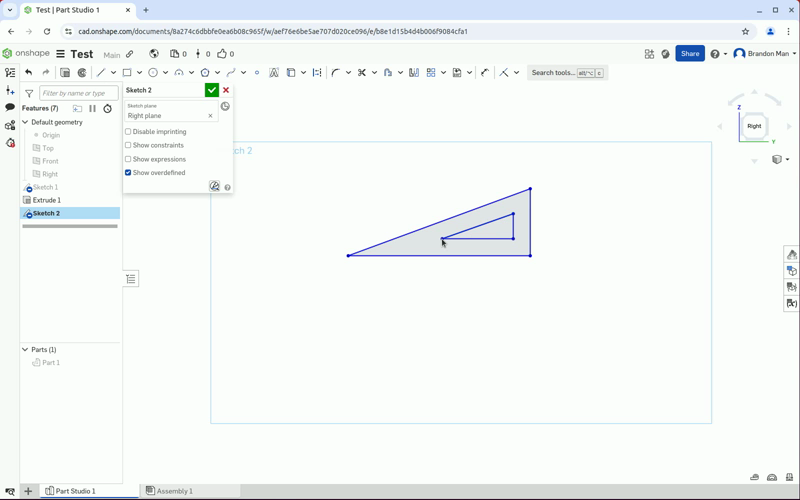
mouse_move(523, 224)
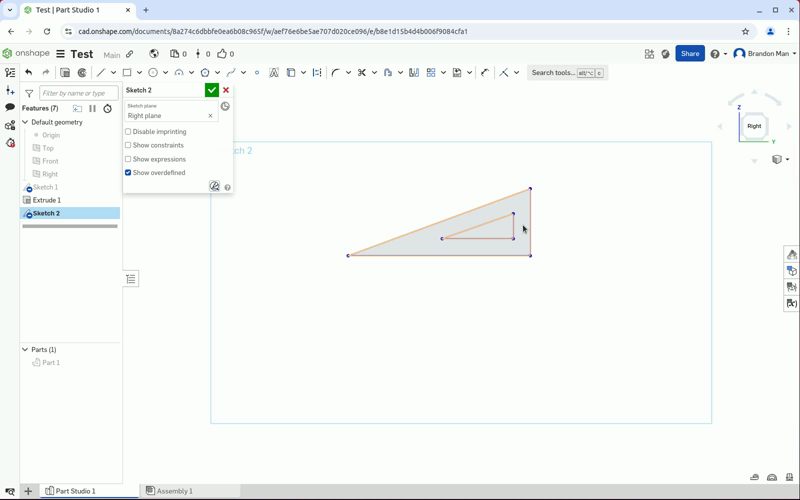
click(523, 224)
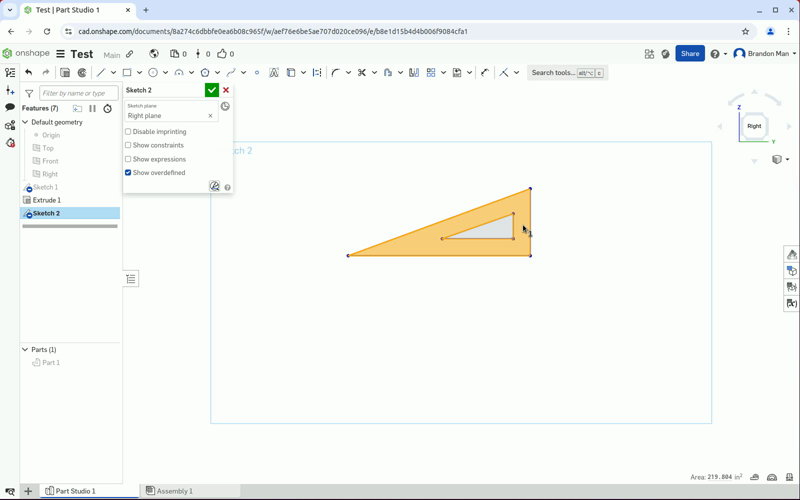
mouse_move(73, 352)
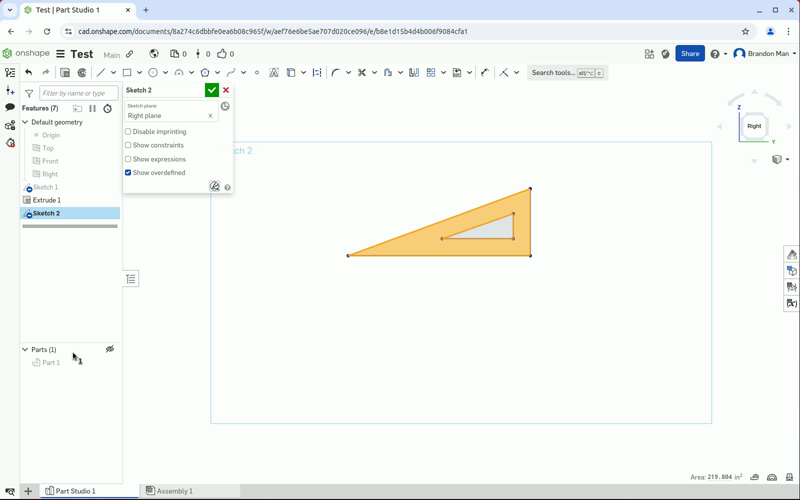
key(shift+y)
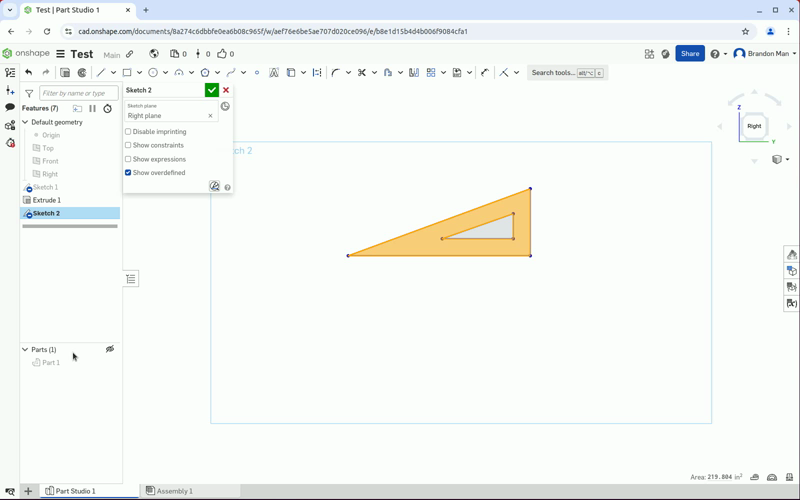
key(shift+e)
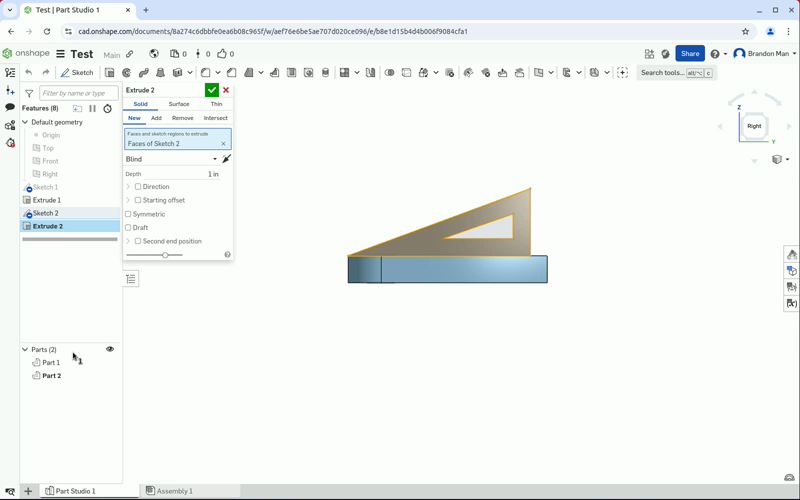
mouse_move(143, 106)
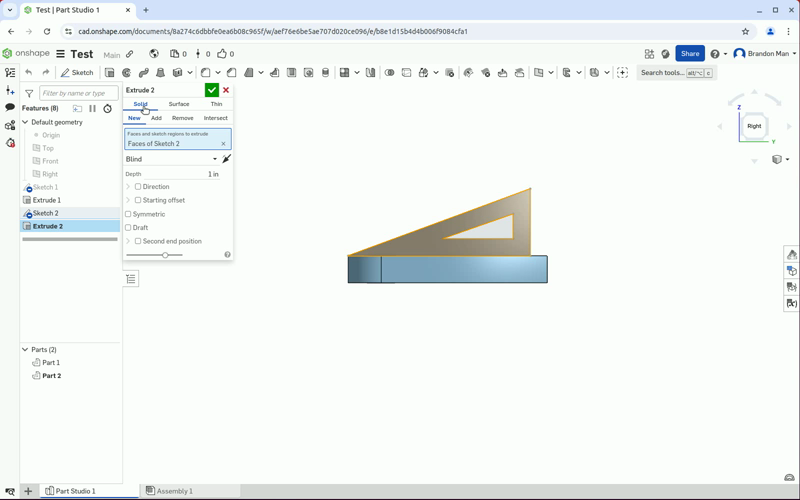
click(143, 106)
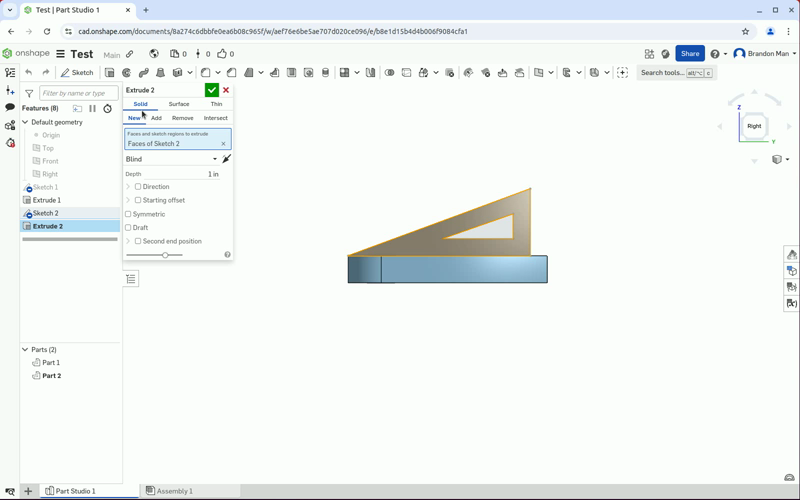
mouse_move(137, 120)
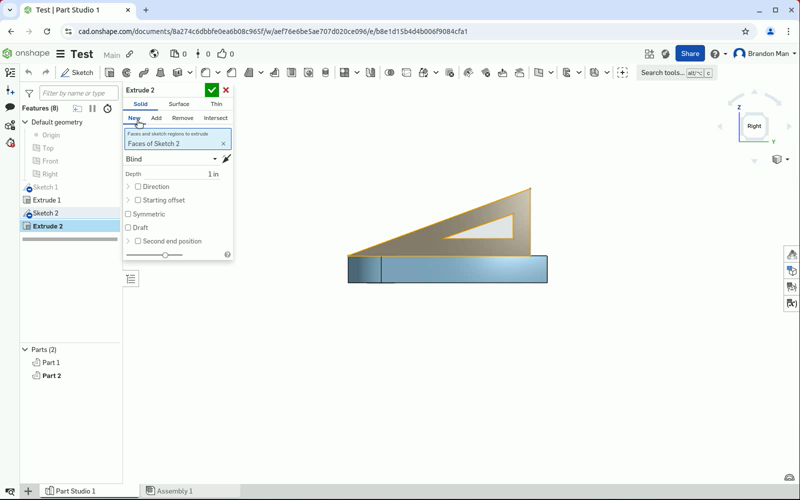
click(137, 120)
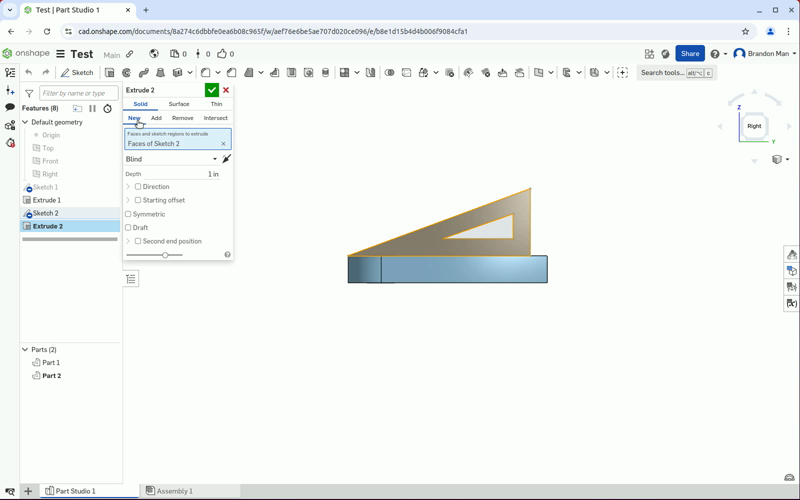
key(tab, 4)
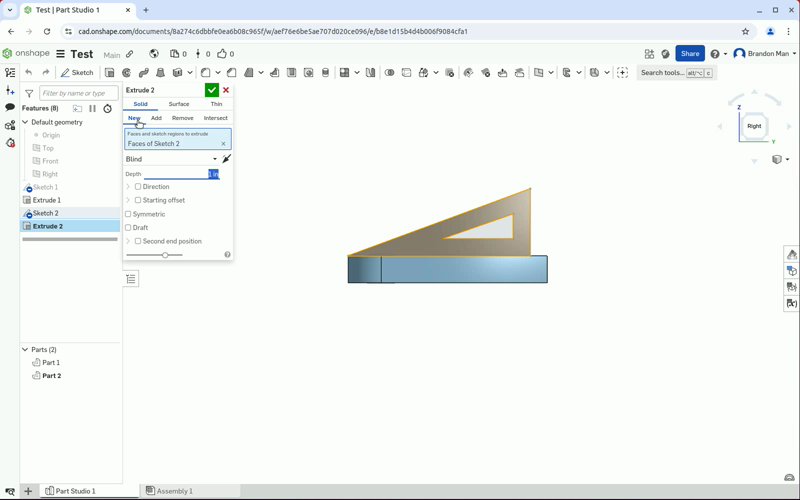
text(4.332)
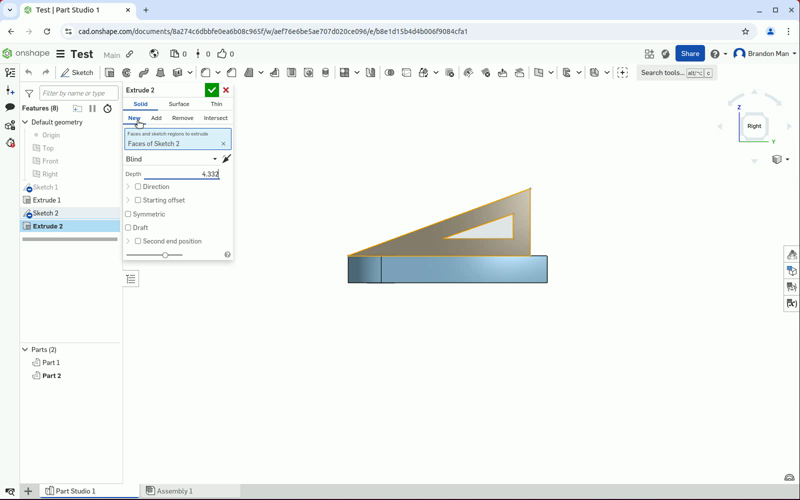
key(tab, 3)
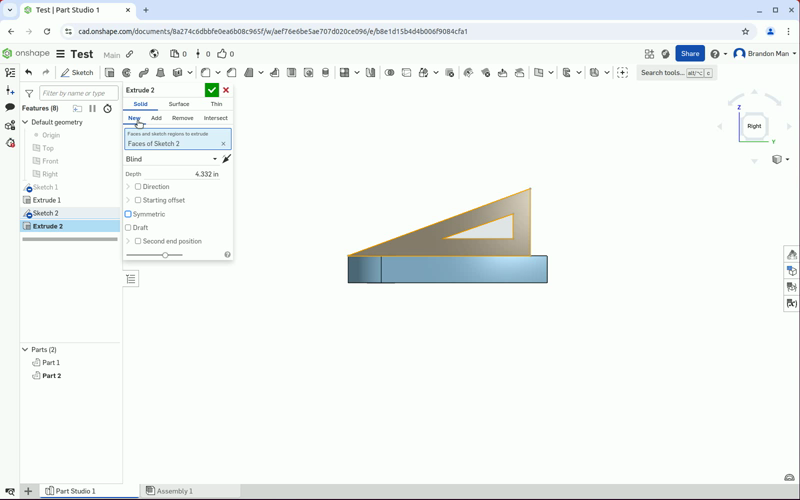
key(space)
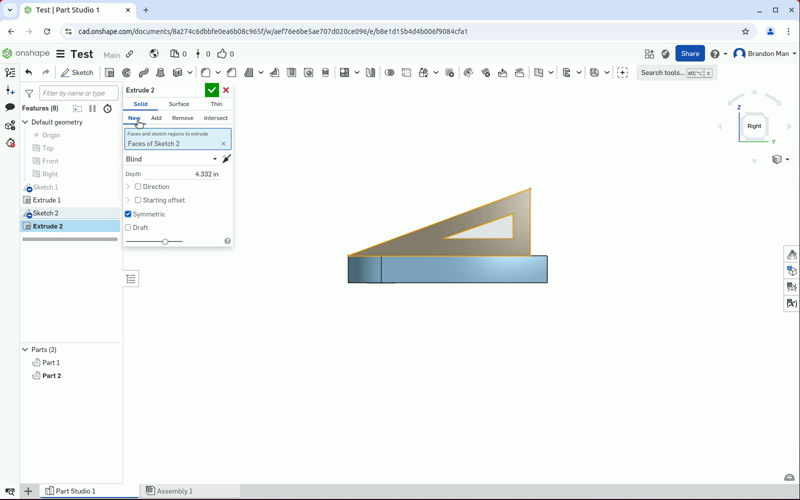
key(enter)
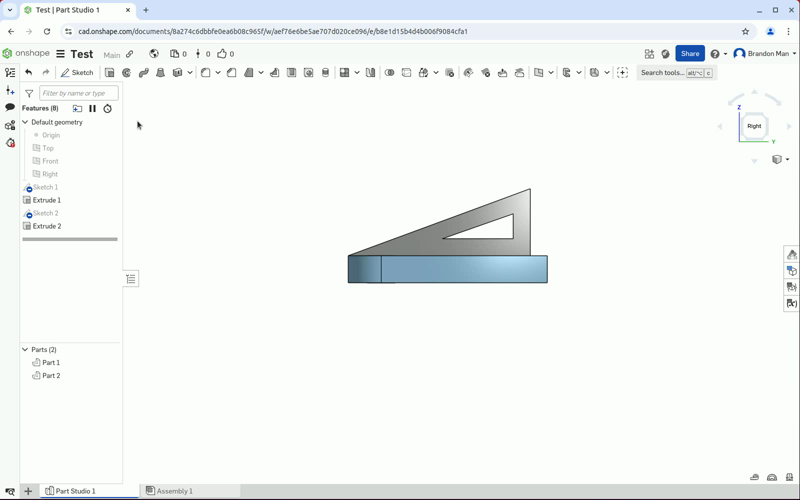
key(shift+h)
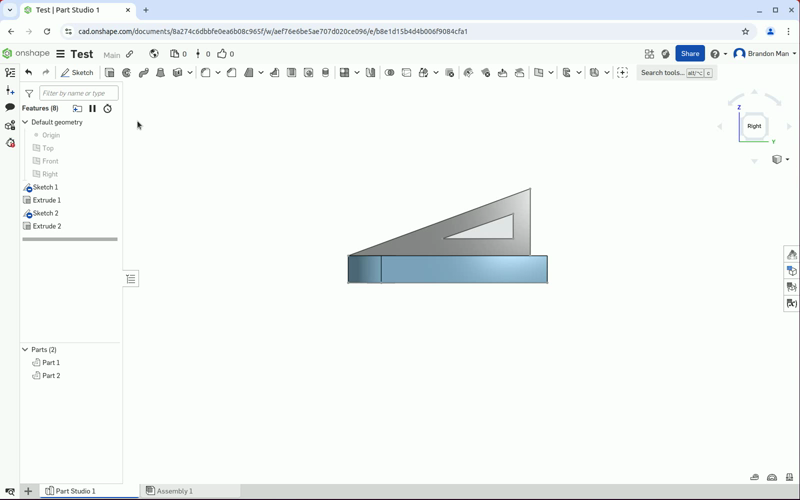
key(shift+h)
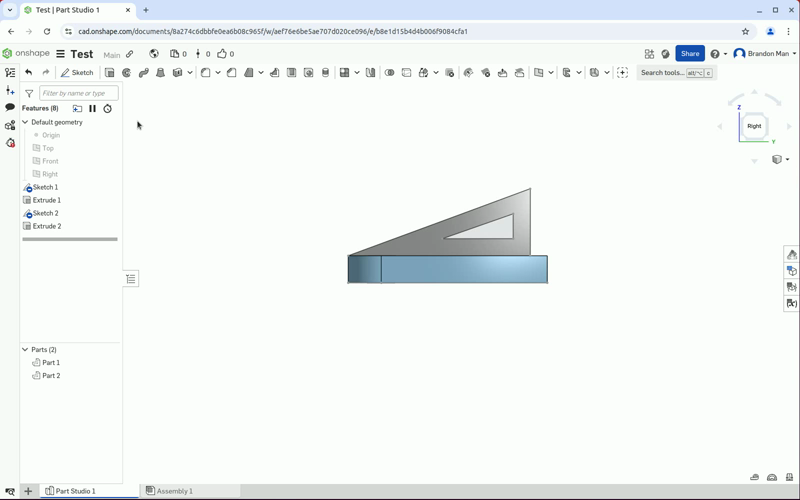
key(shift+7)
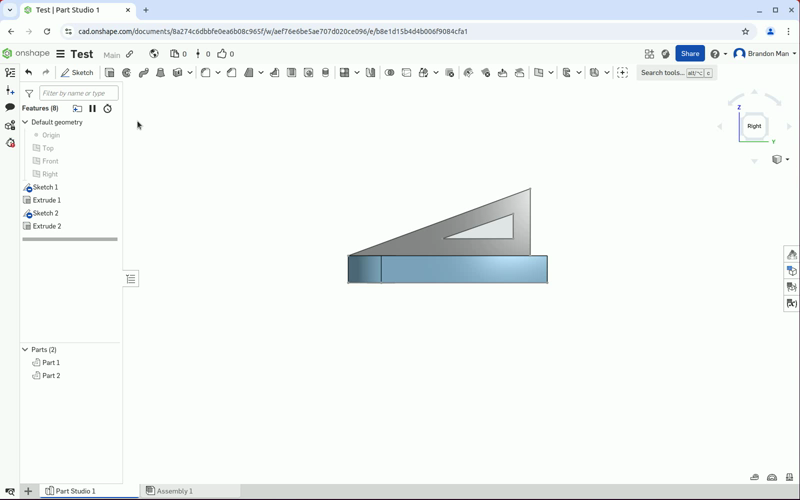
key(right, 2)
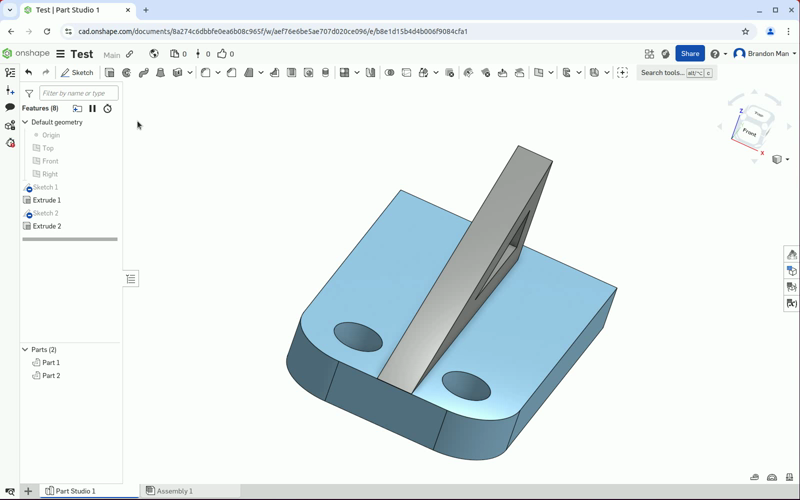
key(down, 2)
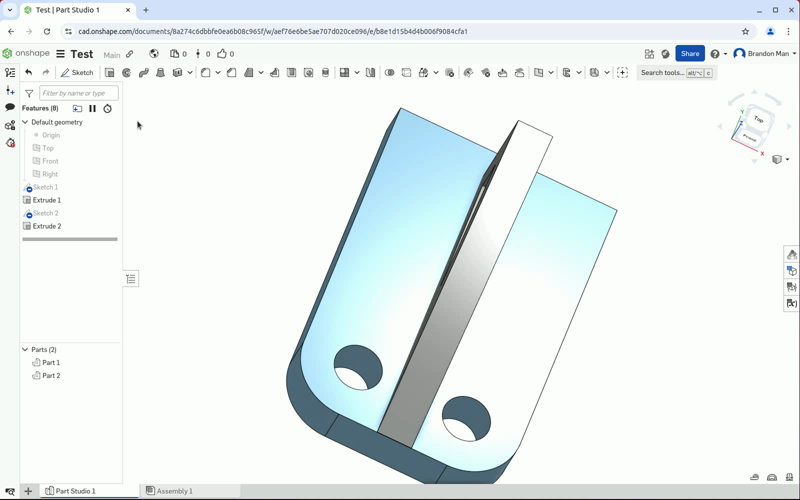
key(up, 2)
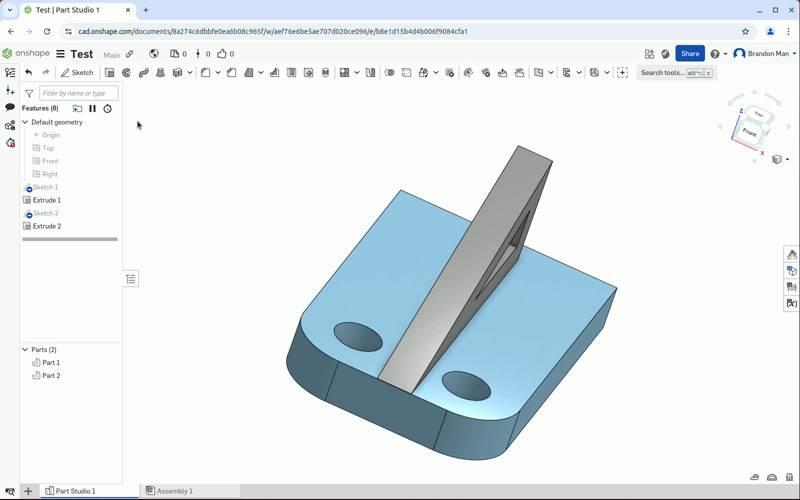
key(left, 2)
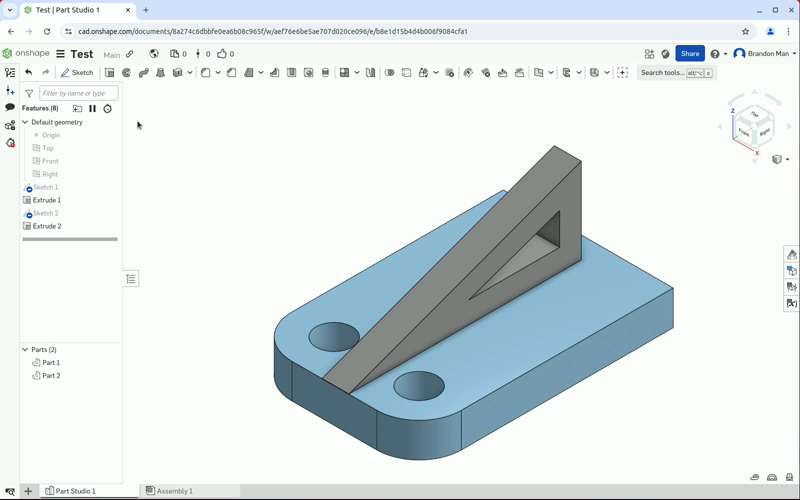
mouse_move(73, 189)
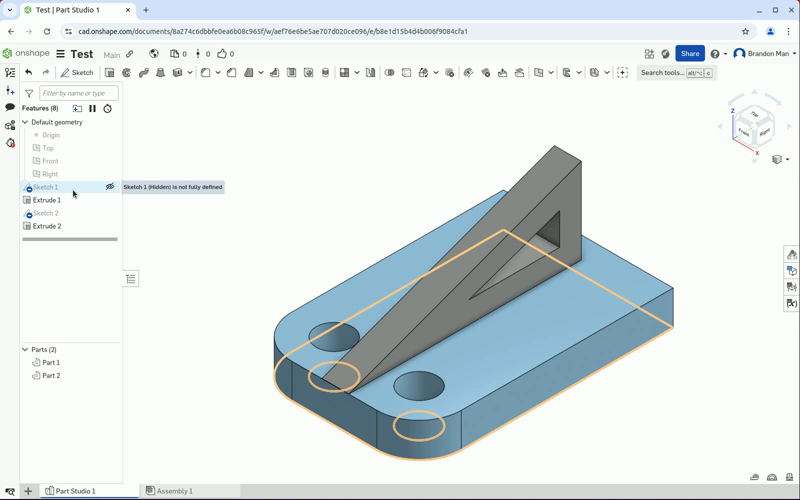
click(73, 189)